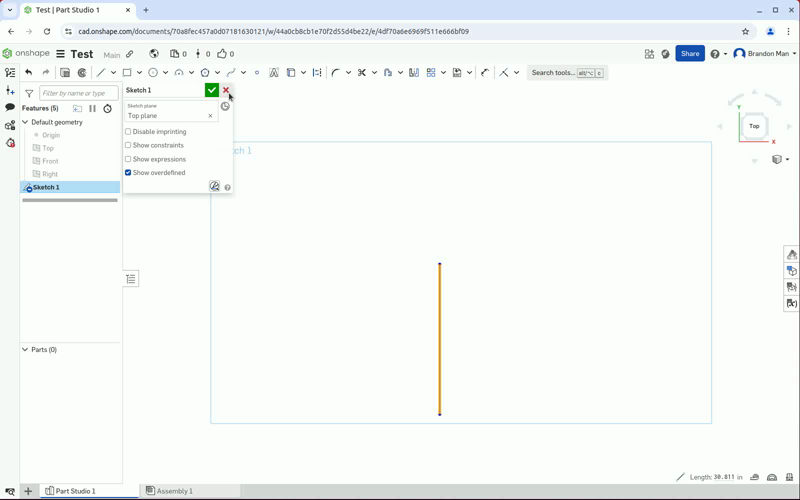
key(shift+h)
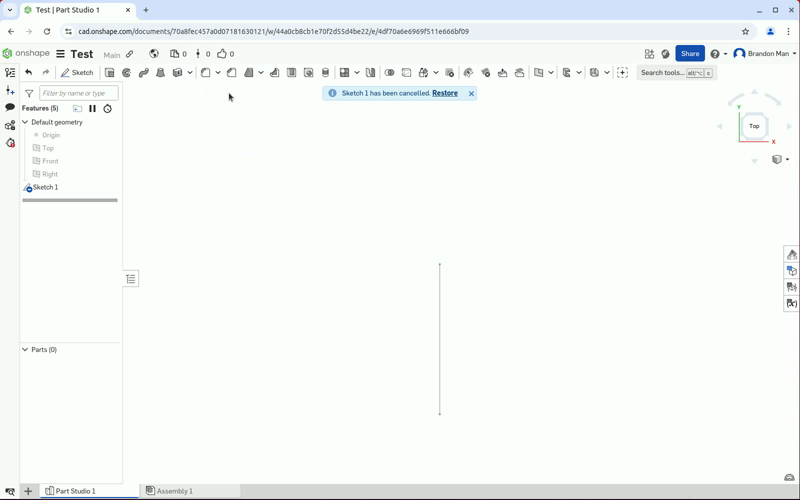
key(shift+s)
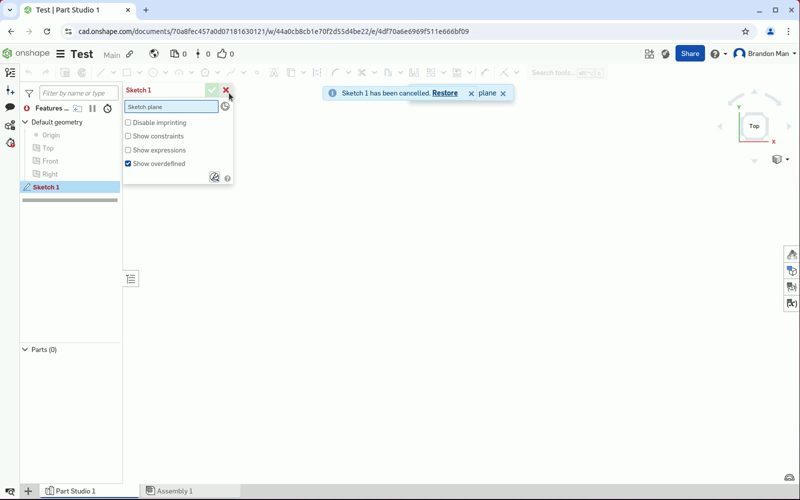
mouse_move(73, 150)
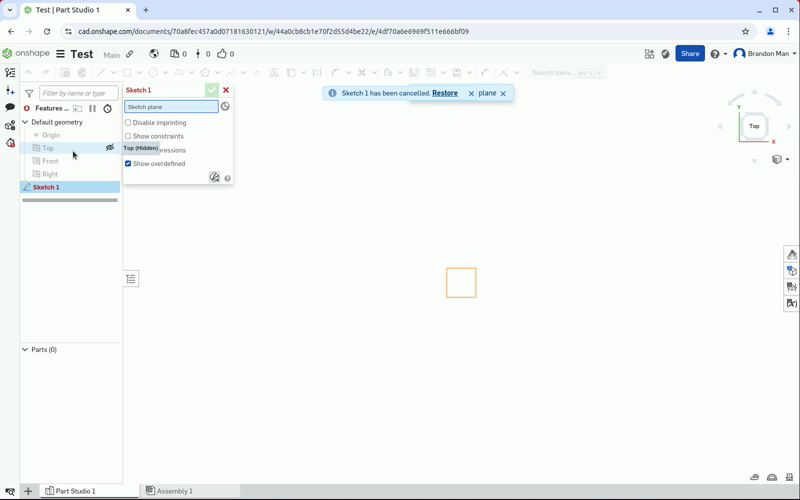
click(73, 150)
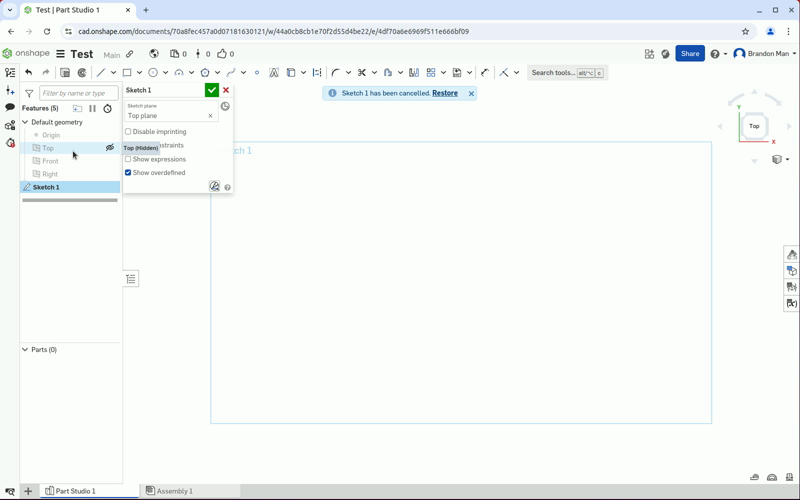
mouse_move(73, 352)
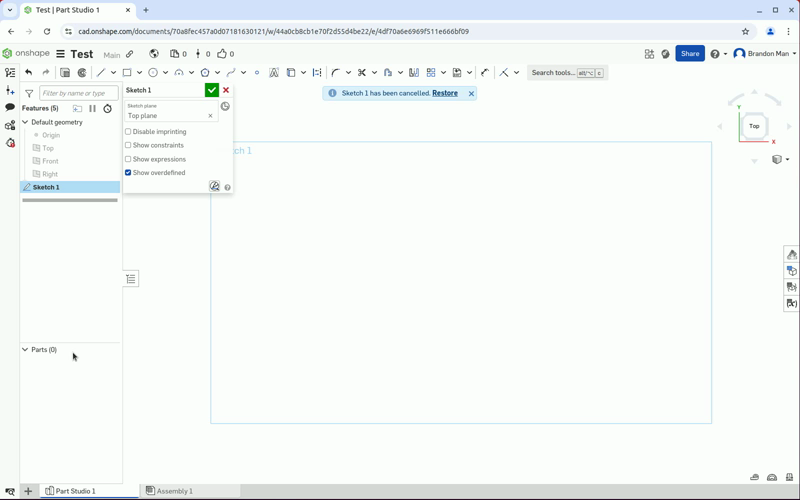
key(y)
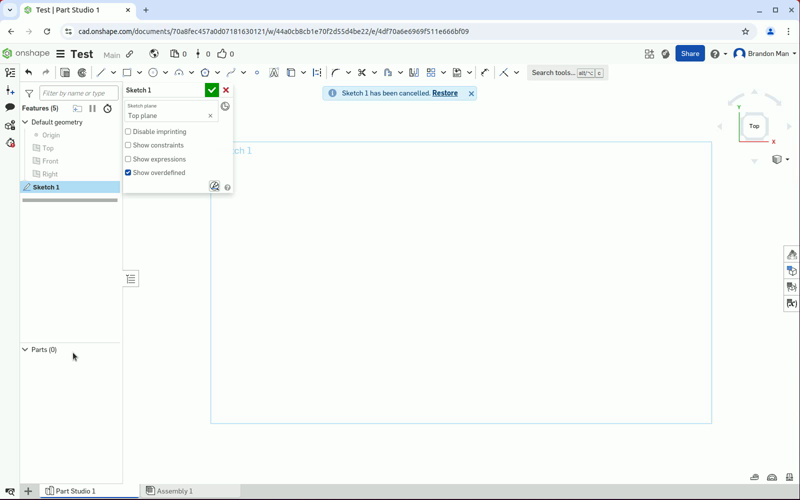
key(l)
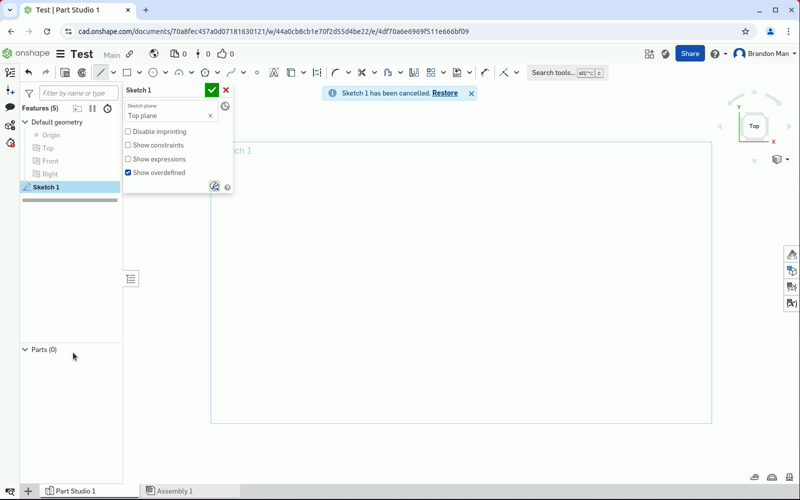
key_down(shift)
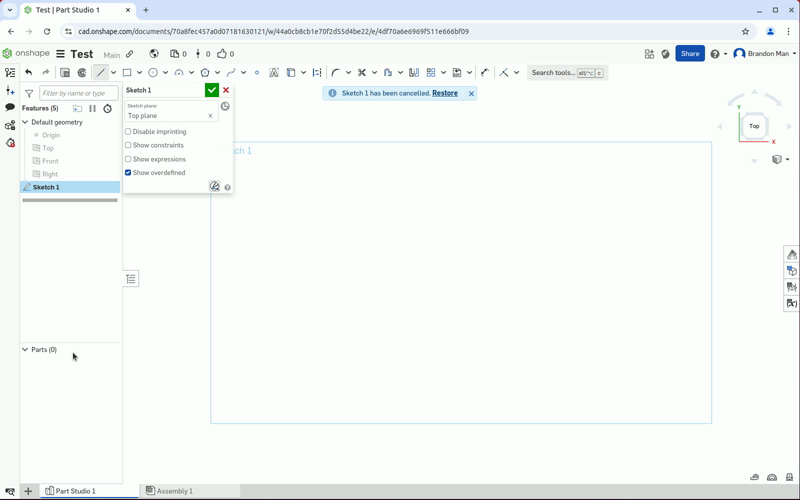
mouse_move(390, 311)
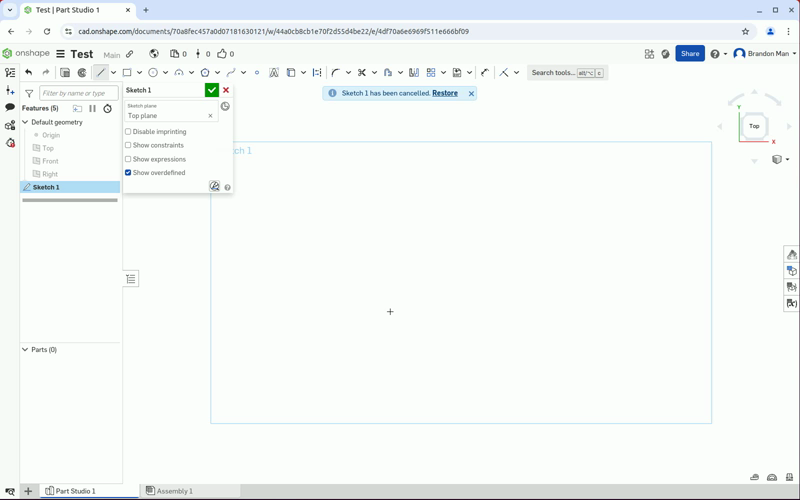
click(390, 311)
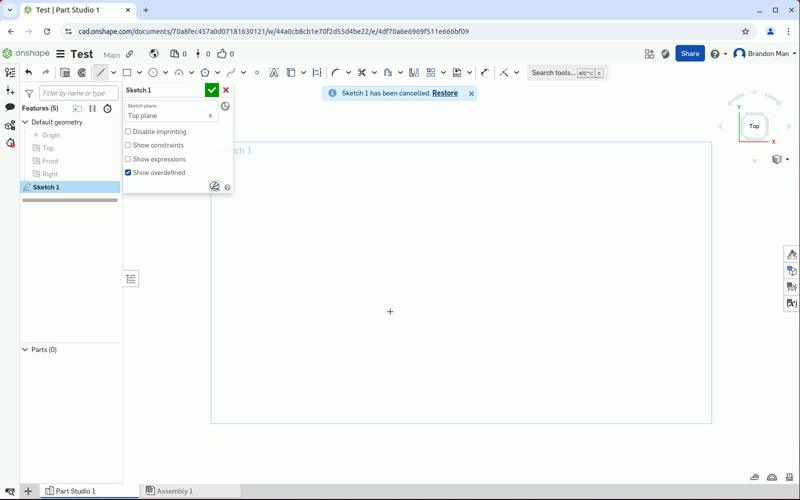
key_up(shift)
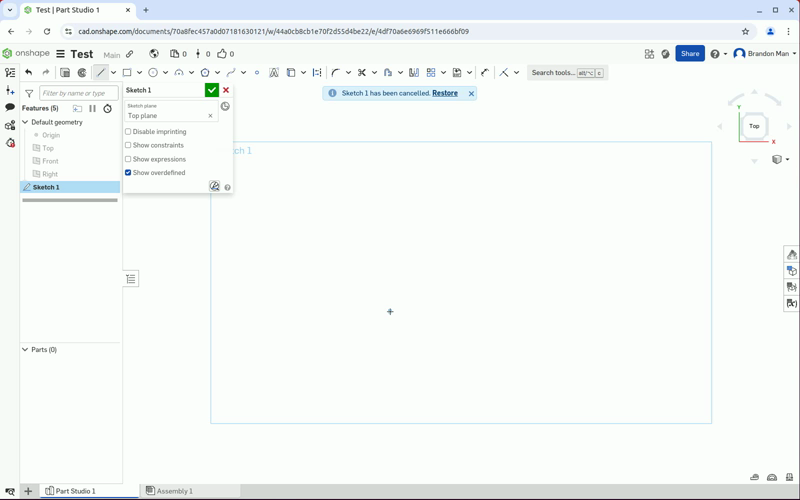
key_down(shift)
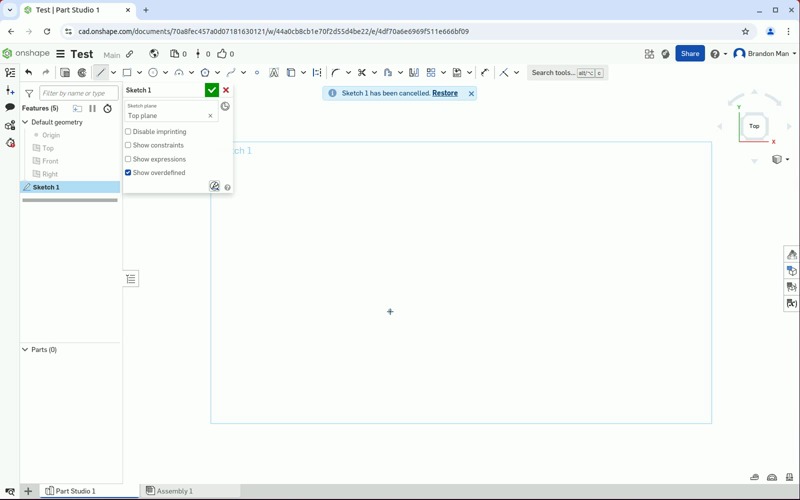
mouse_move(420, 311)
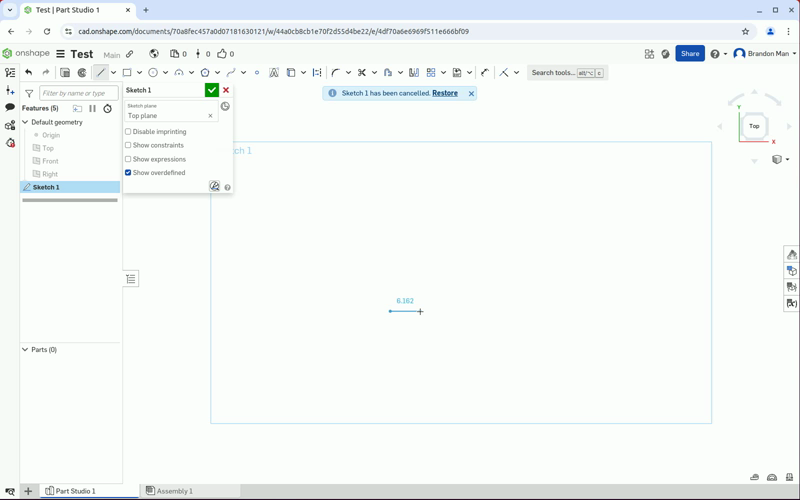
mouse_move(418, 311)
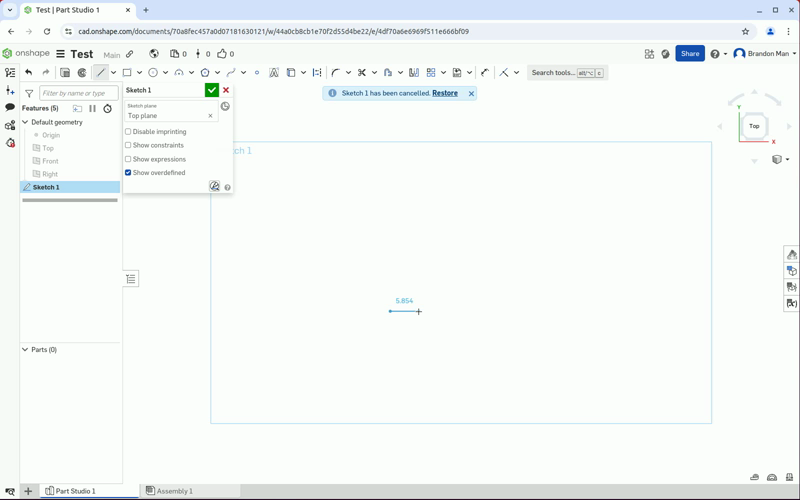
click(418, 311)
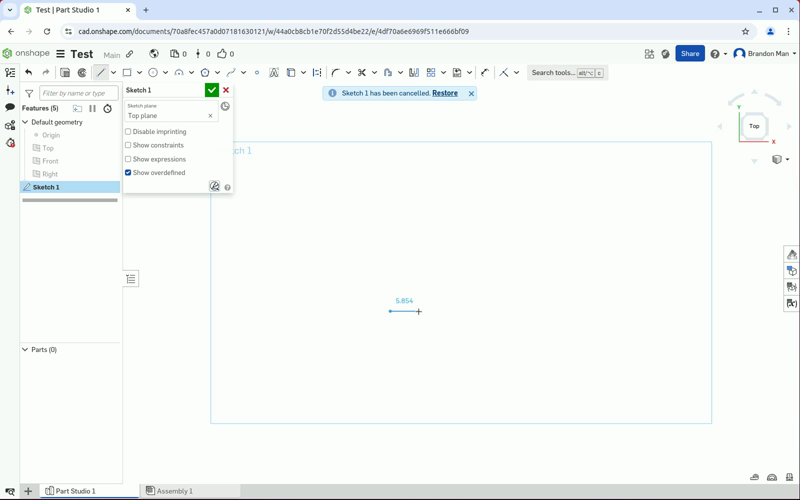
key_up(shift)
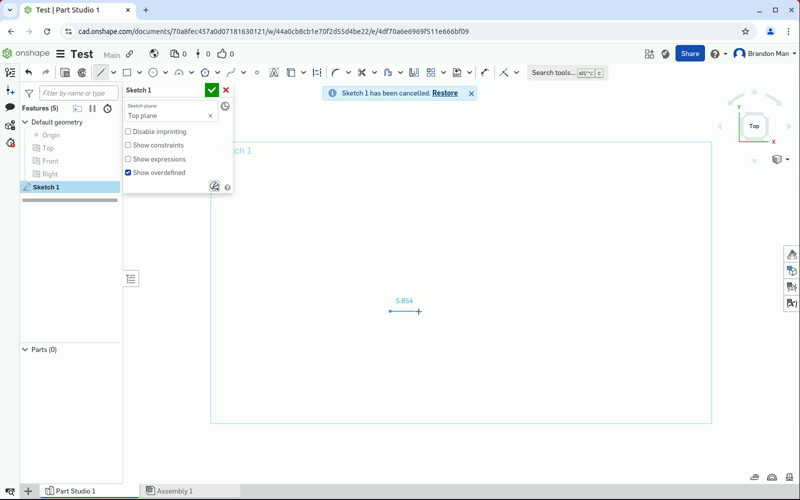
key_down(shift)
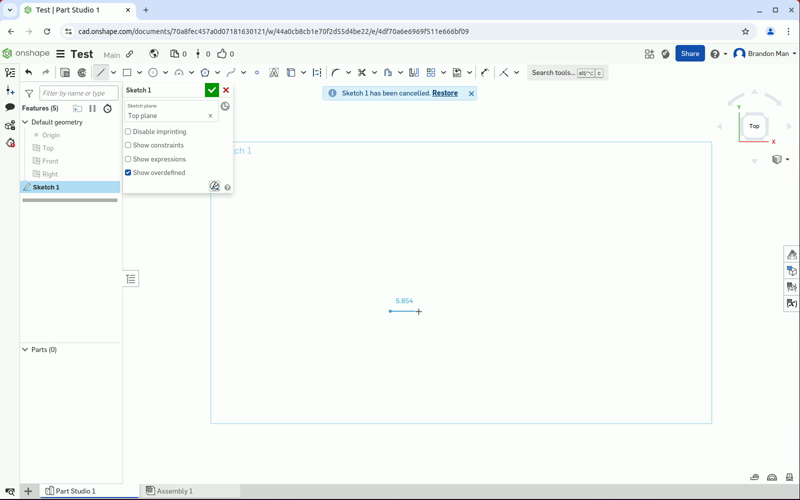
mouse_move(448, 311)
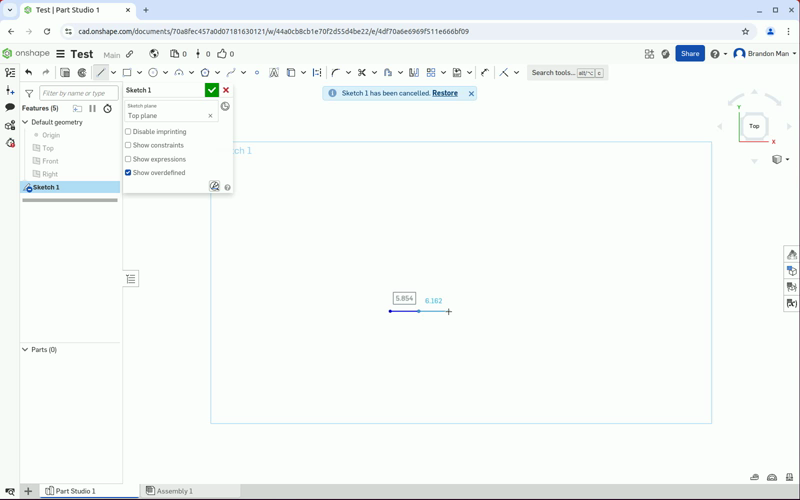
mouse_move(418, 339)
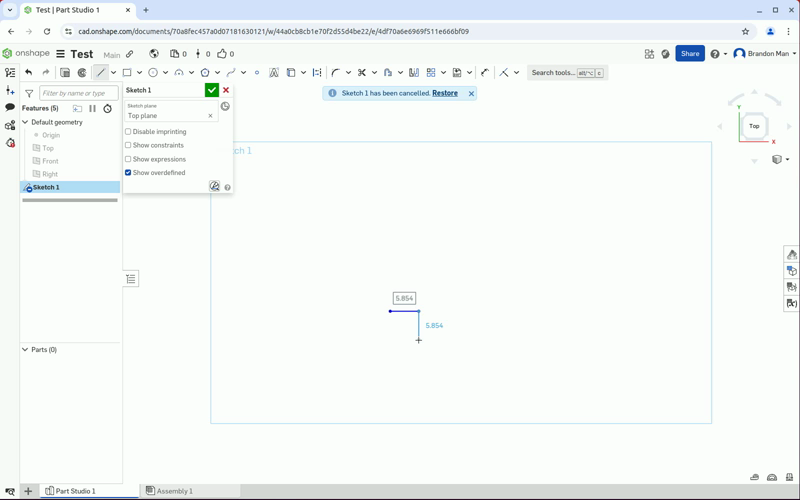
click(418, 339)
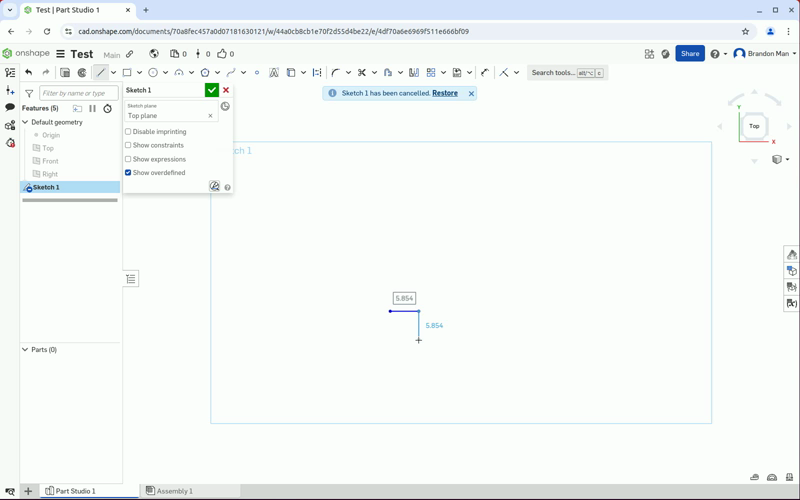
key_up(shift)
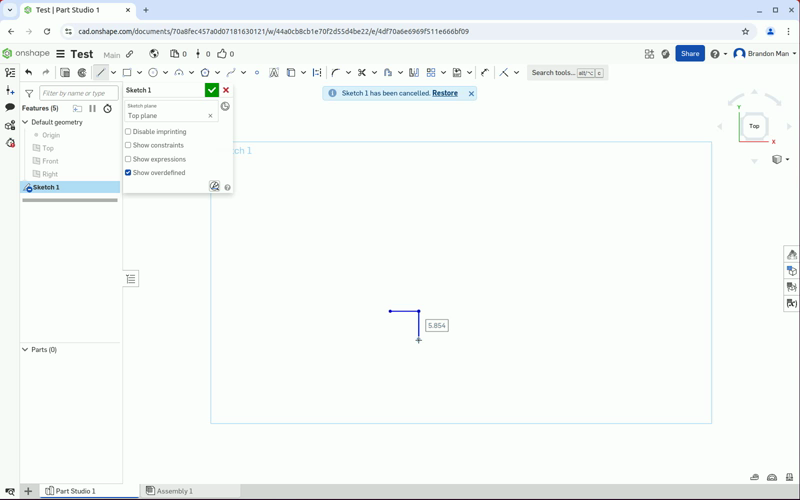
key_down(shift)
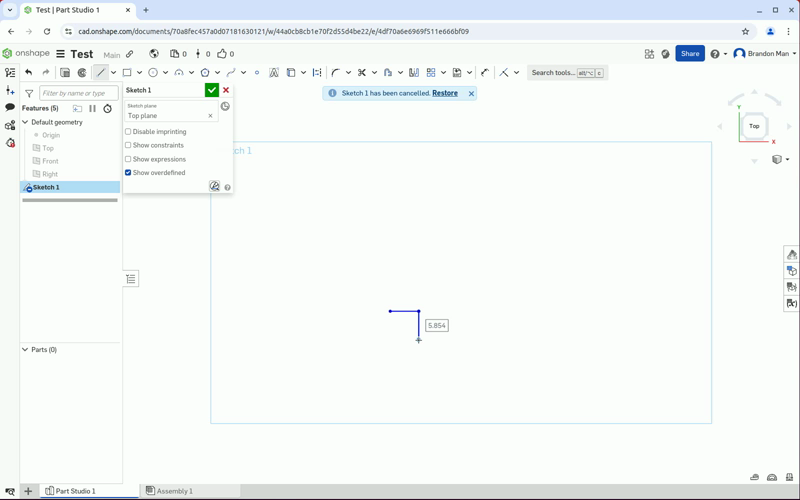
mouse_move(502, 339)
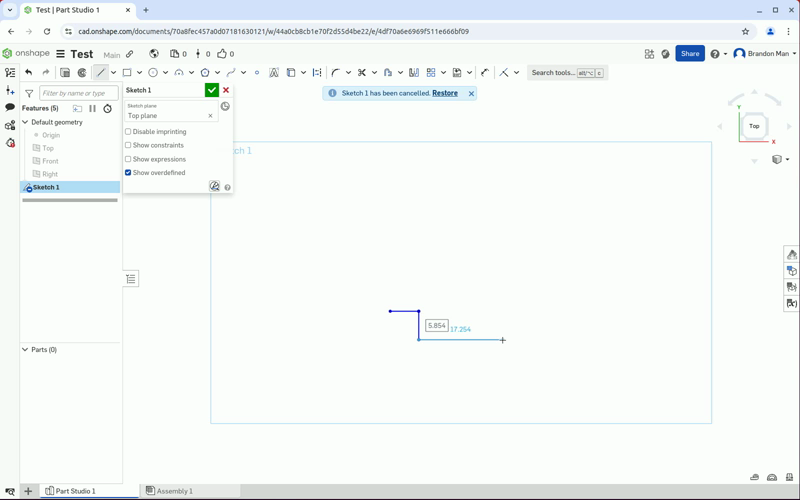
click(502, 339)
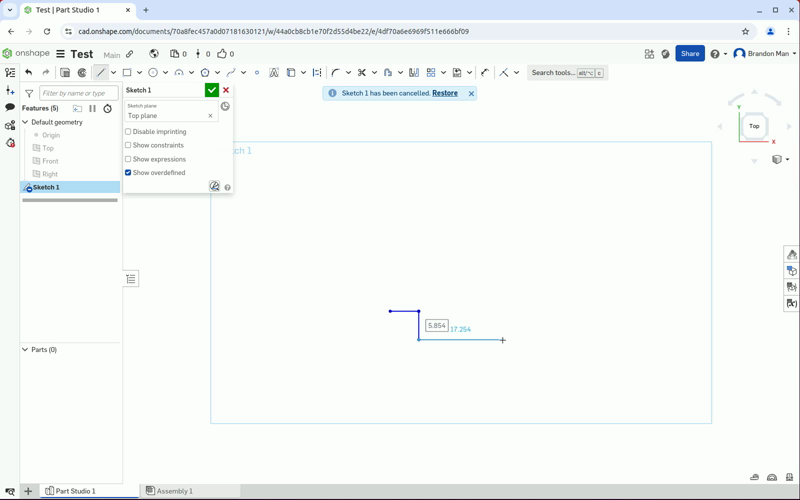
key_up(shift)
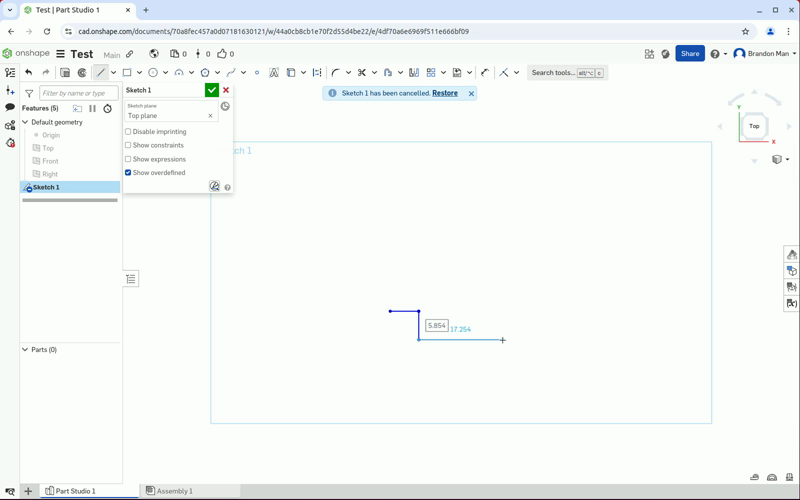
key_down(shift)
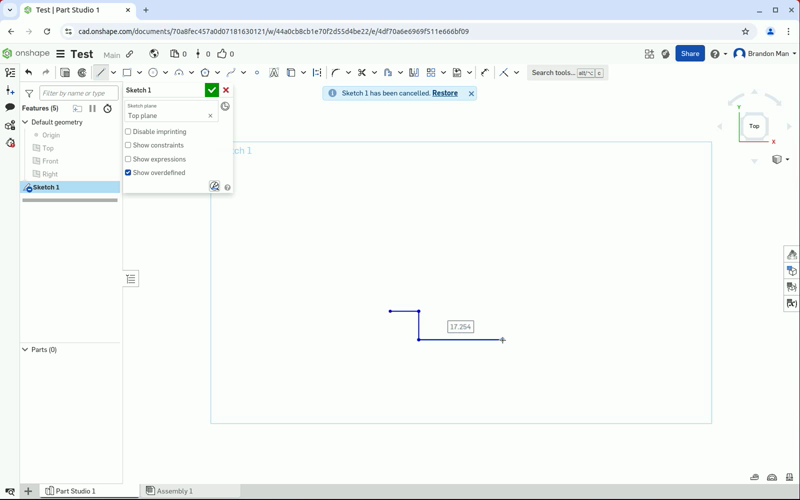
mouse_move(532, 339)
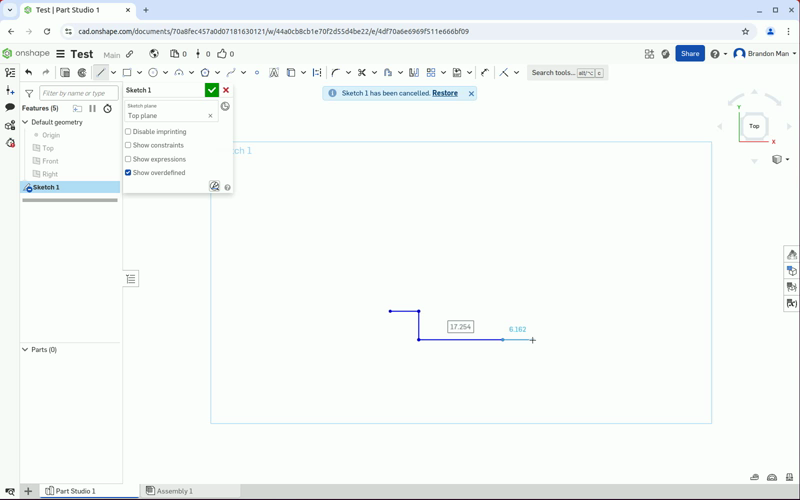
mouse_move(502, 311)
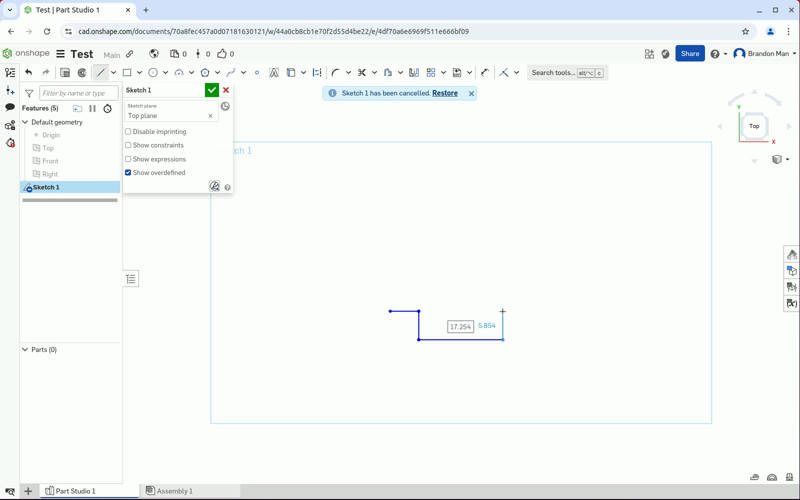
click(502, 311)
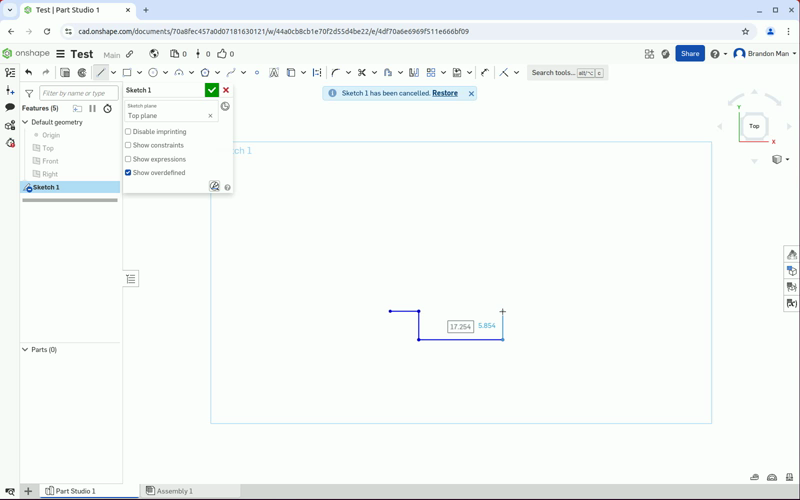
key_up(shift)
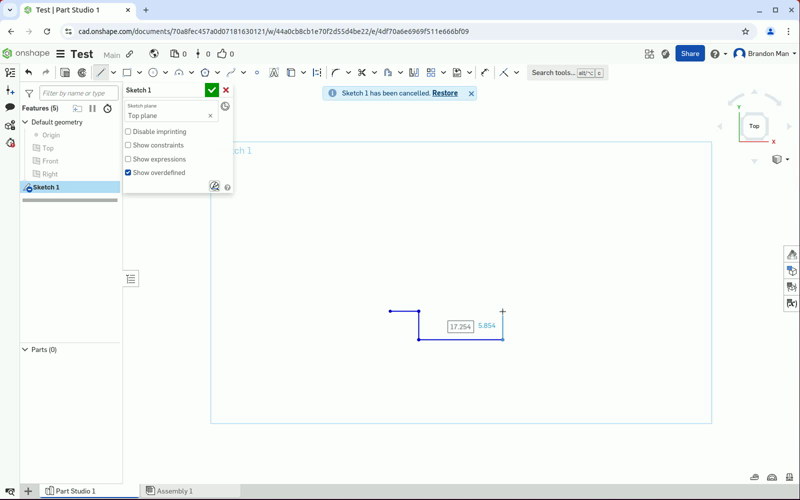
key_down(shift)
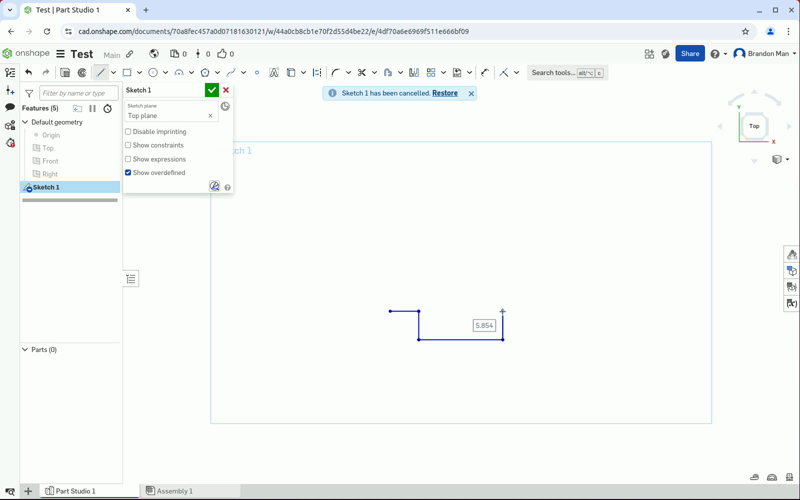
mouse_move(532, 311)
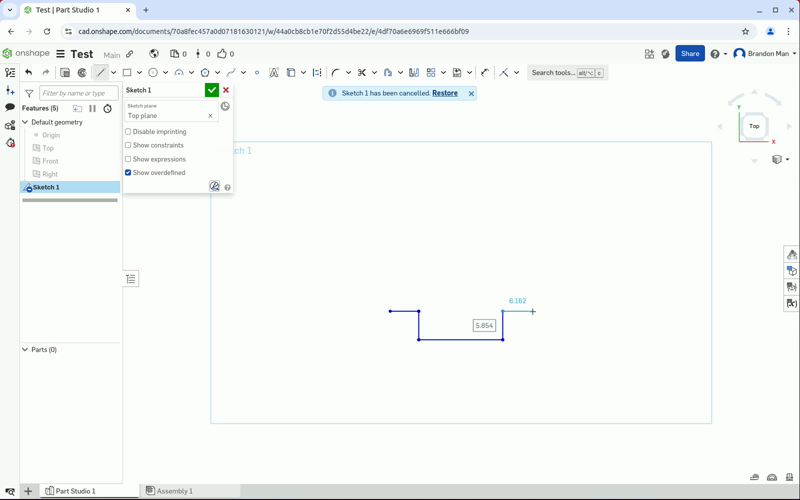
mouse_move(460, 311)
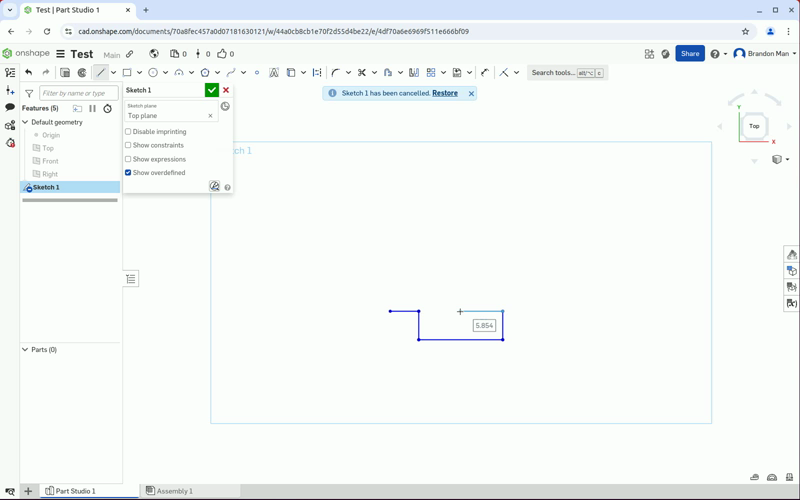
click(460, 311)
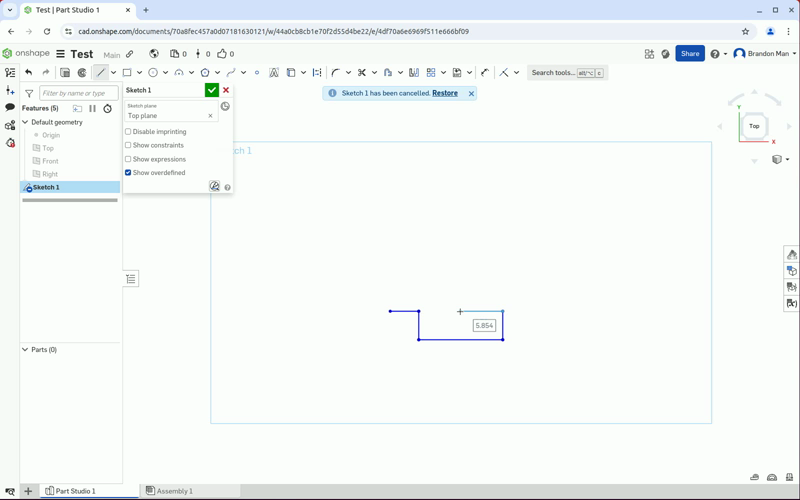
key_up(shift)
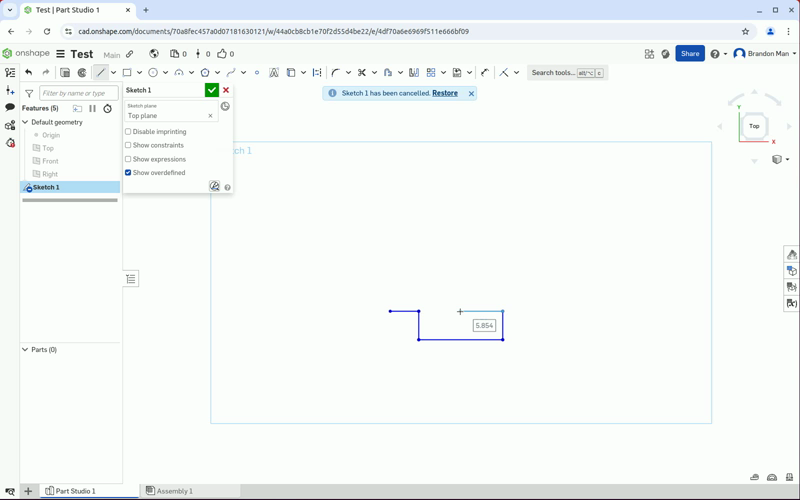
key_down(shift)
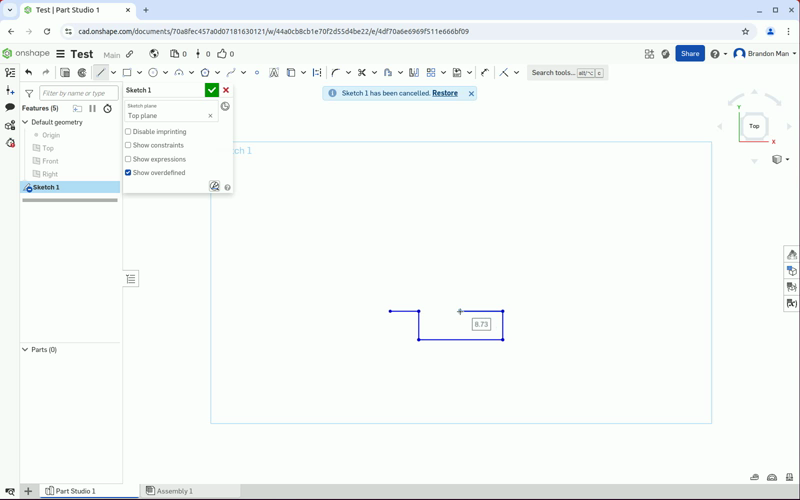
mouse_move(490, 311)
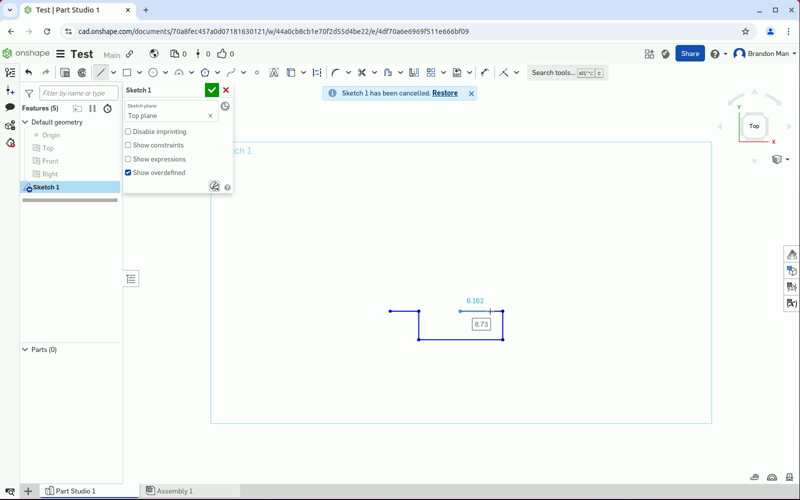
mouse_move(460, 254)
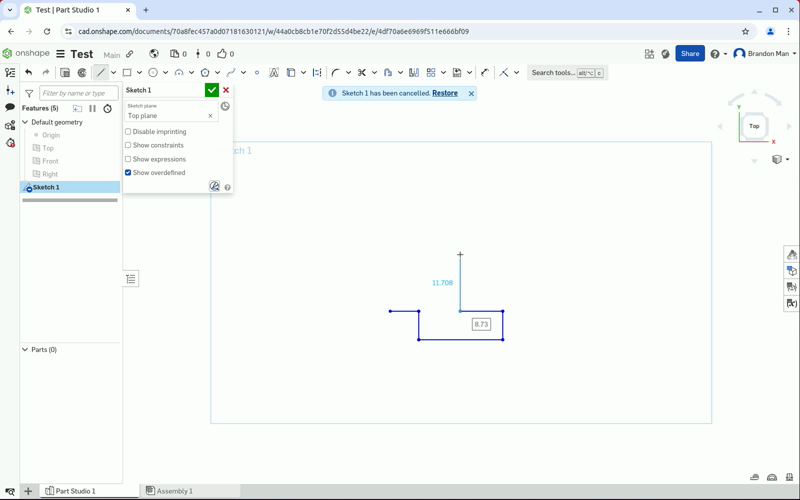
click(460, 254)
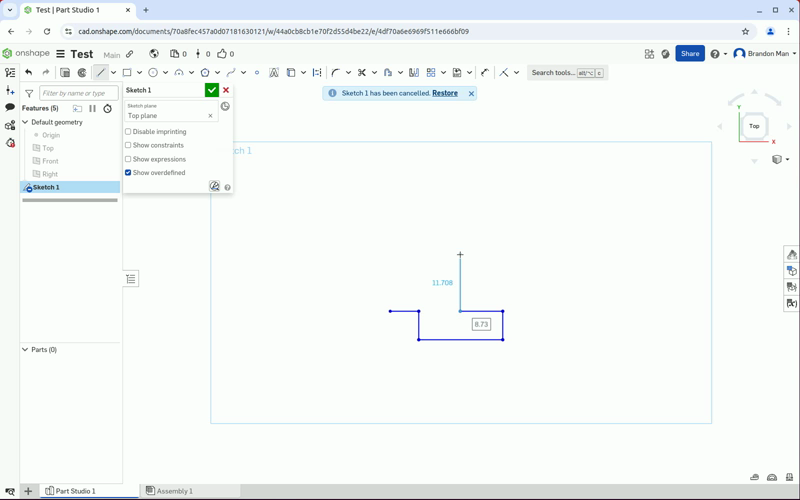
key_up(shift)
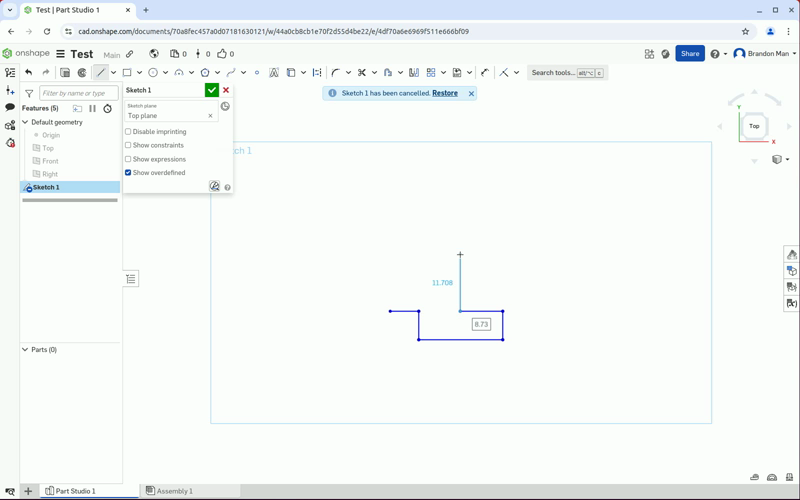
key_down(shift)
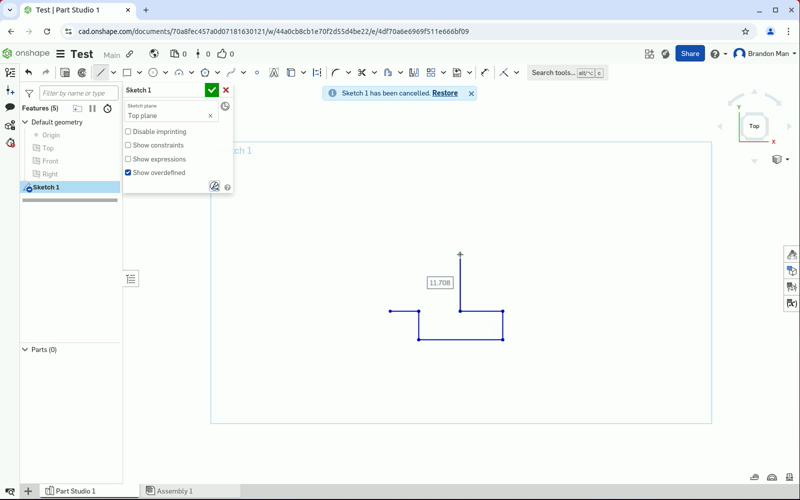
mouse_move(490, 254)
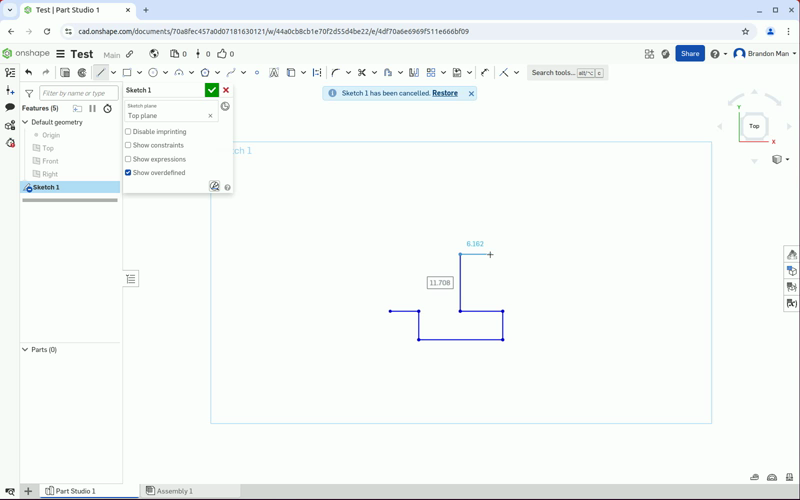
mouse_move(502, 254)
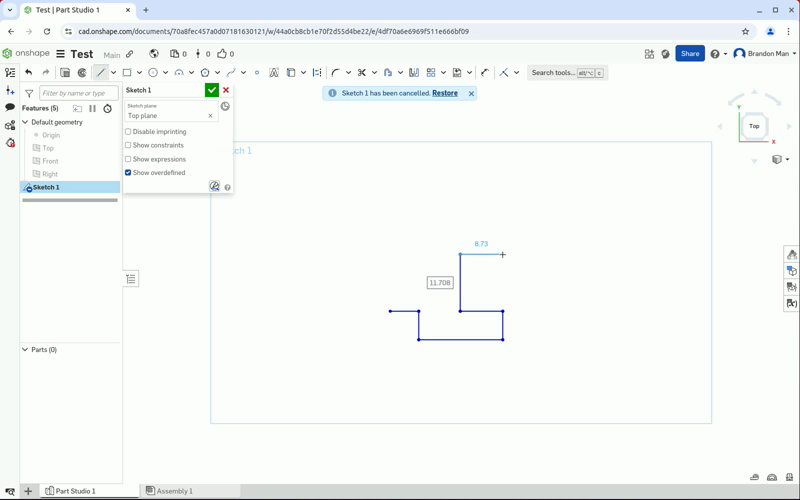
click(502, 254)
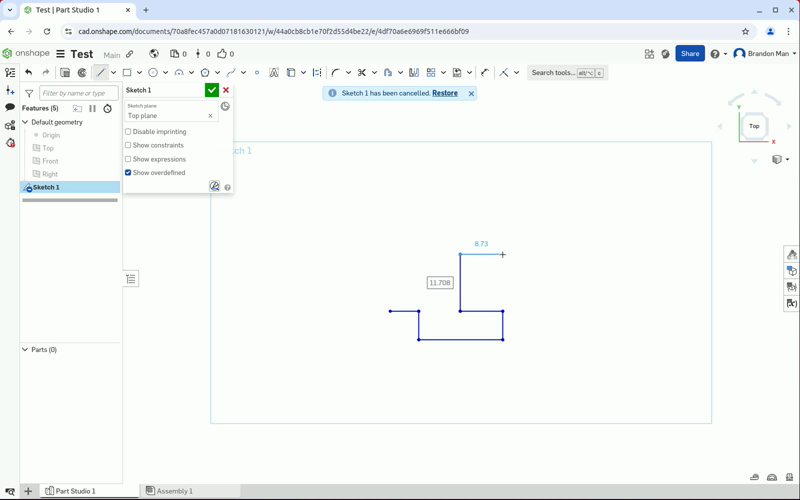
key_up(shift)
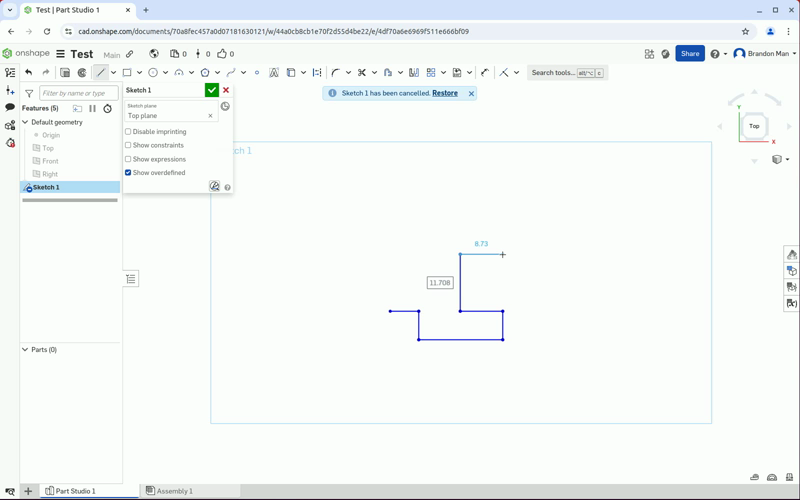
key_down(shift)
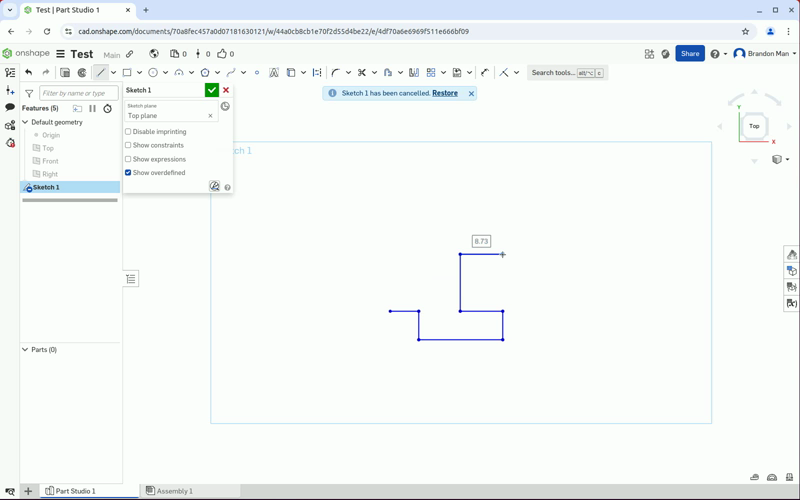
mouse_move(532, 254)
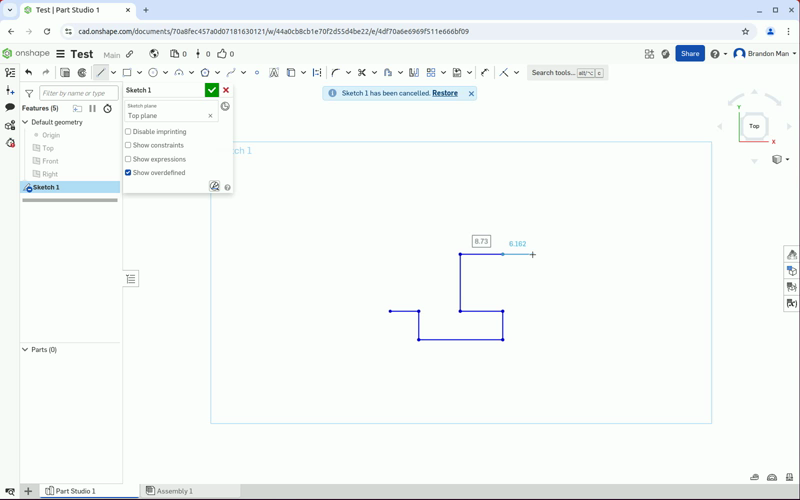
mouse_move(502, 227)
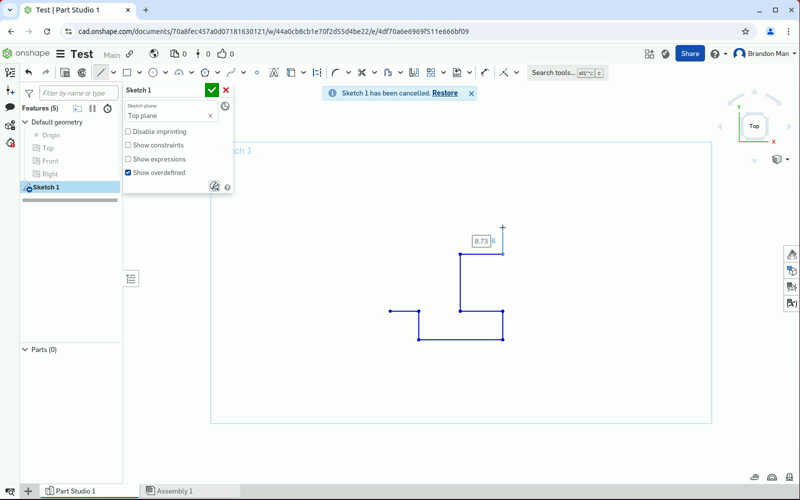
click(502, 227)
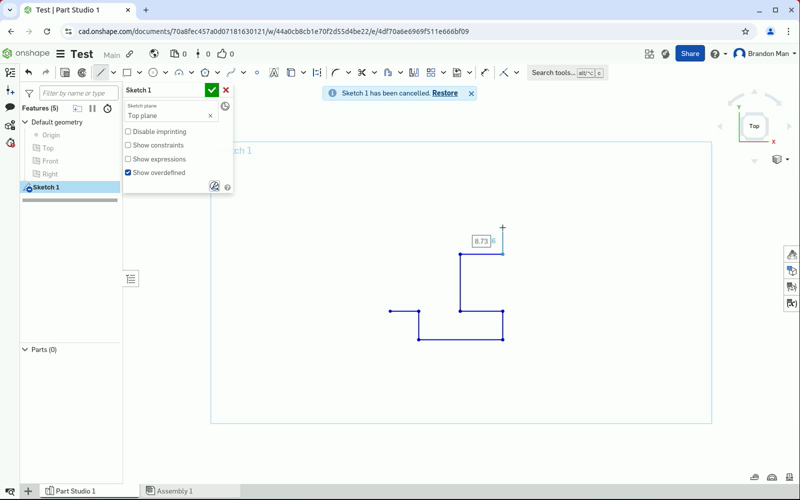
key_up(shift)
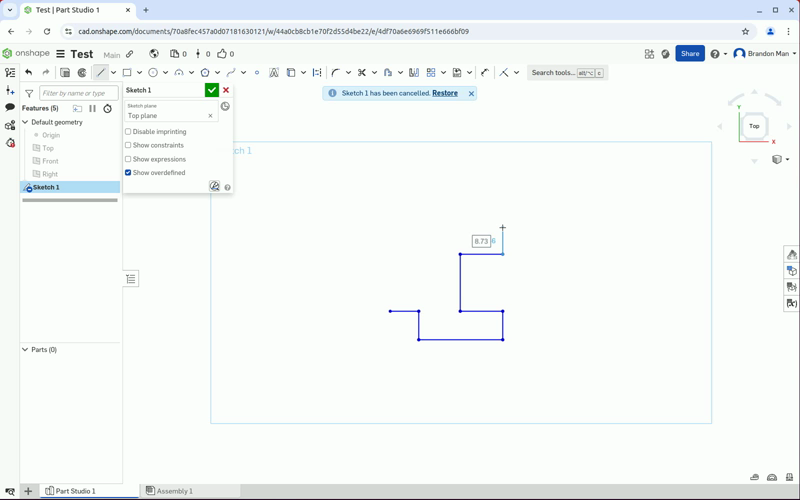
key_down(shift)
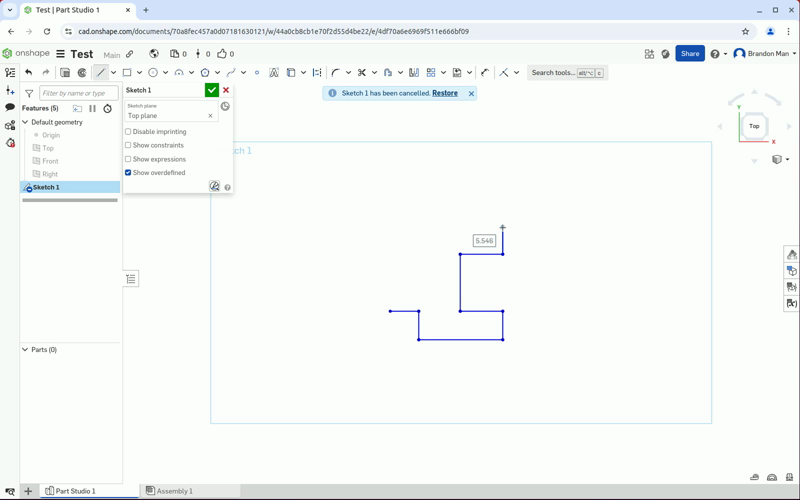
mouse_move(418, 227)
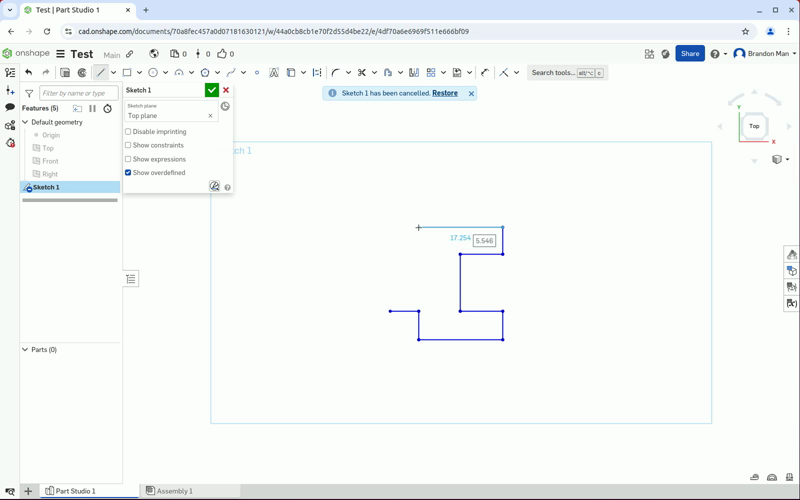
click(418, 227)
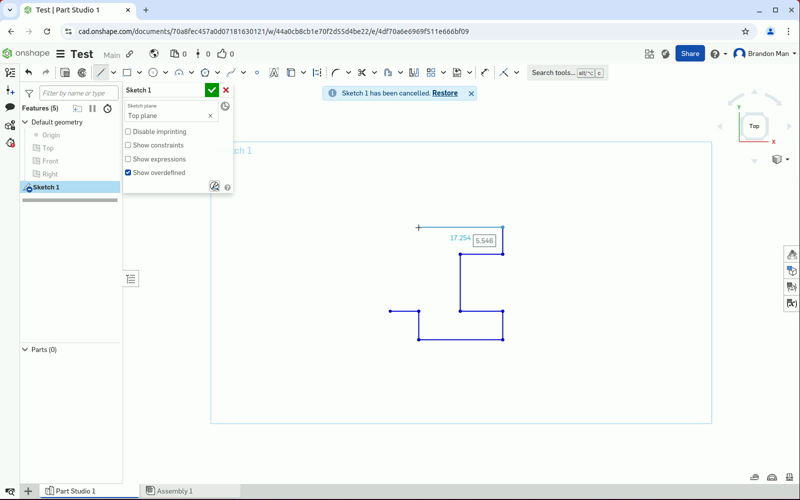
key_up(shift)
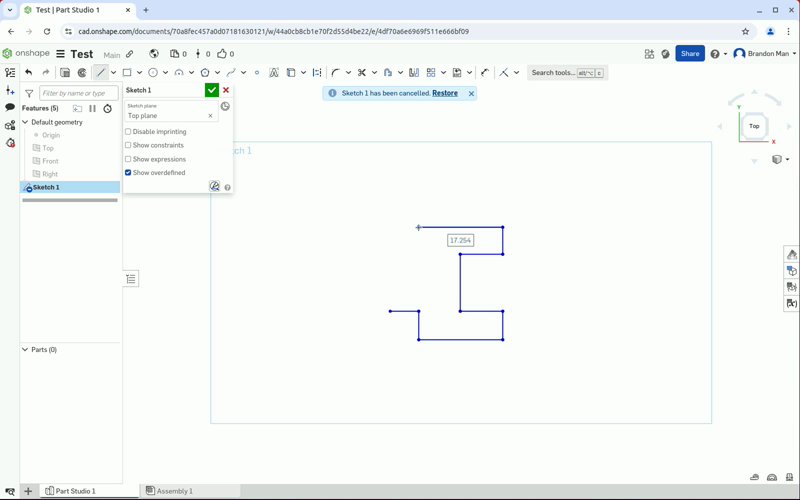
key_down(shift)
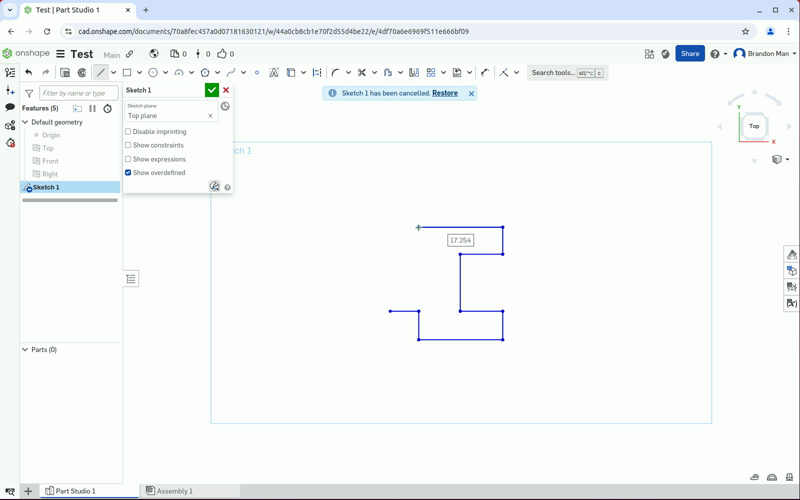
mouse_move(448, 227)
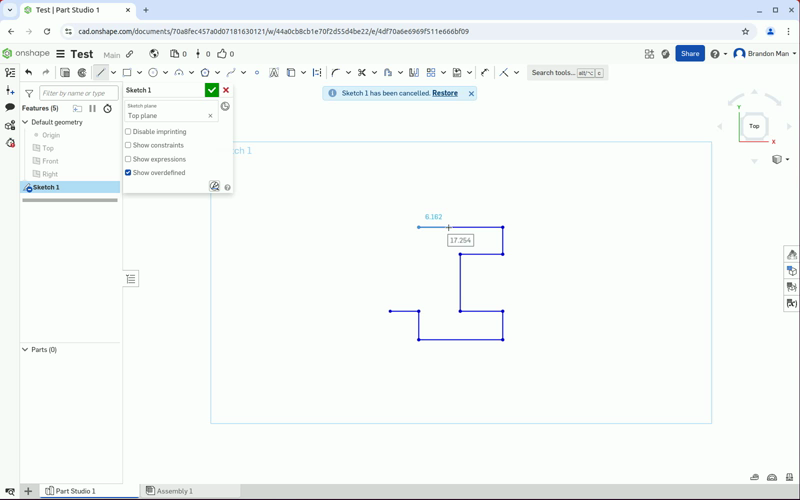
mouse_move(418, 254)
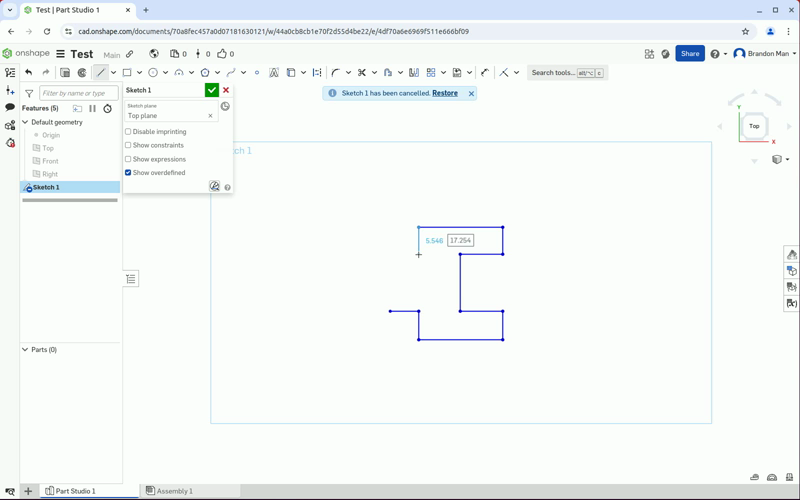
click(418, 254)
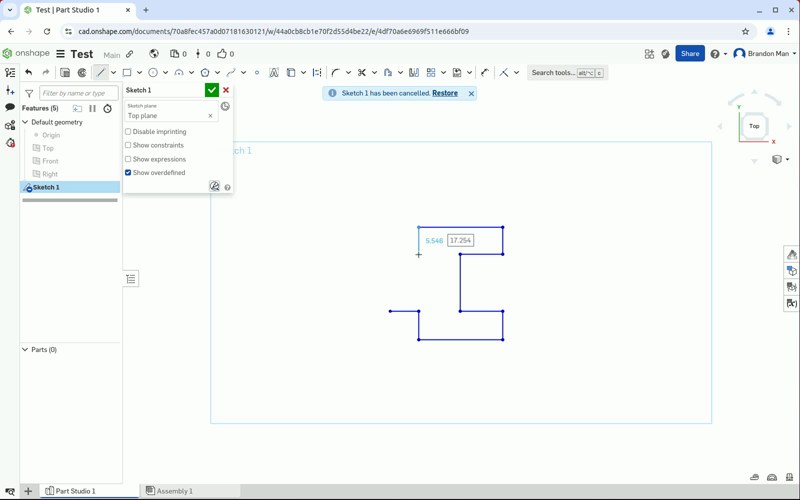
key_up(shift)
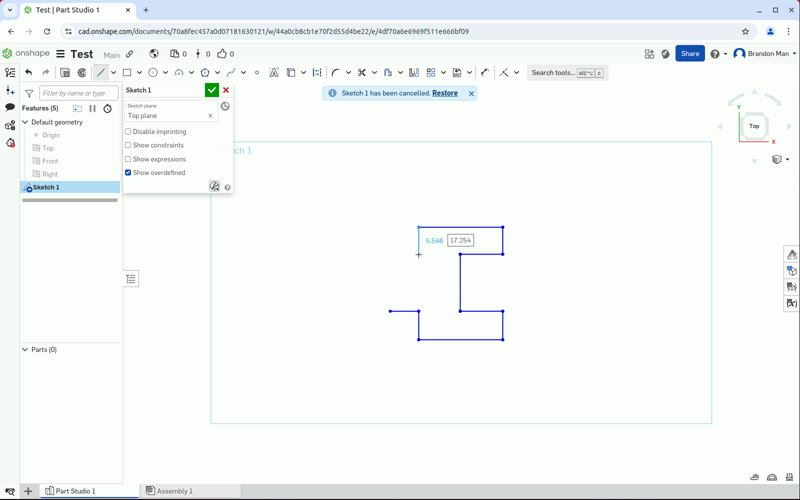
key_down(shift)
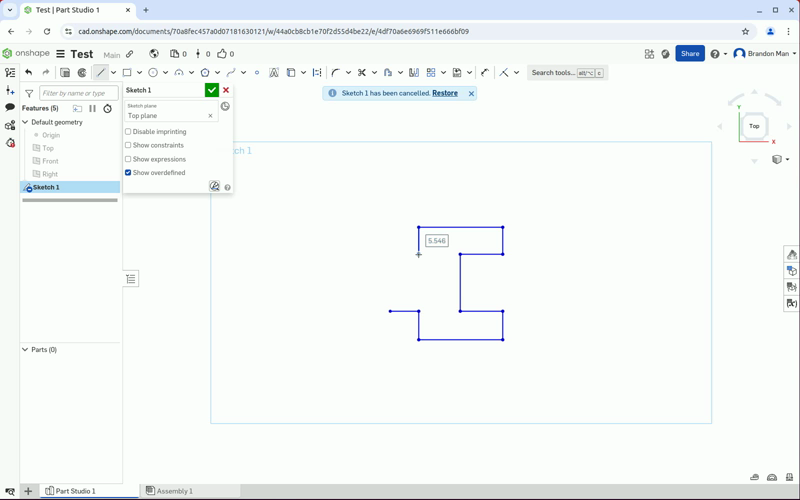
mouse_move(448, 254)
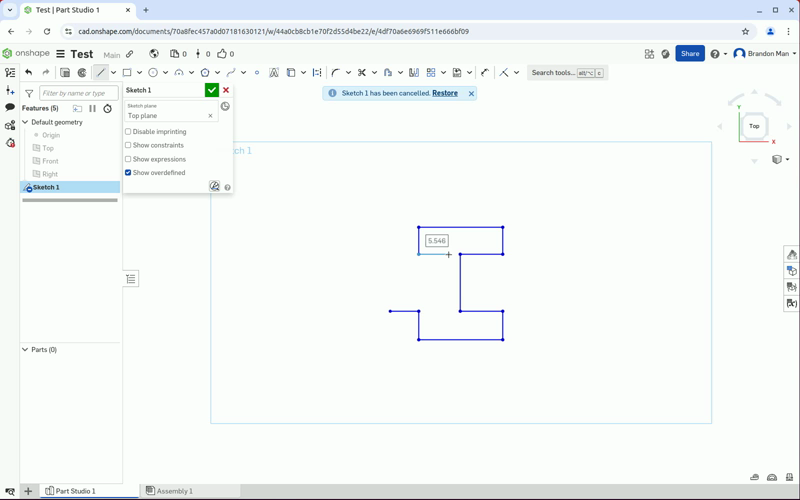
mouse_move(390, 254)
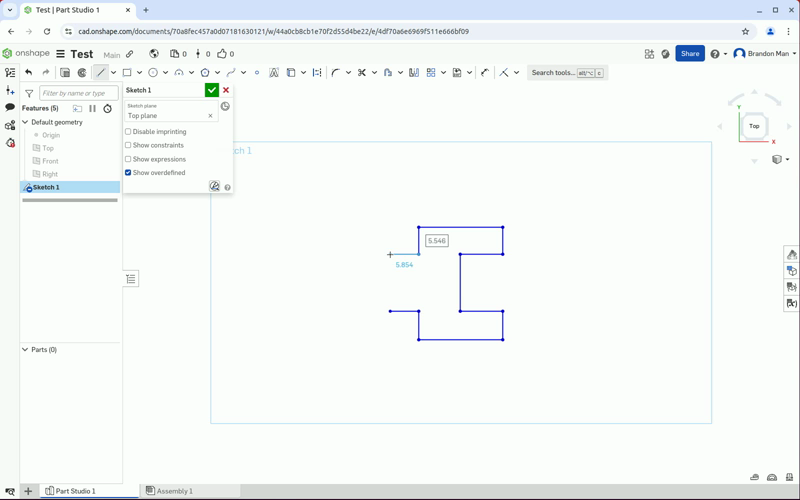
click(390, 254)
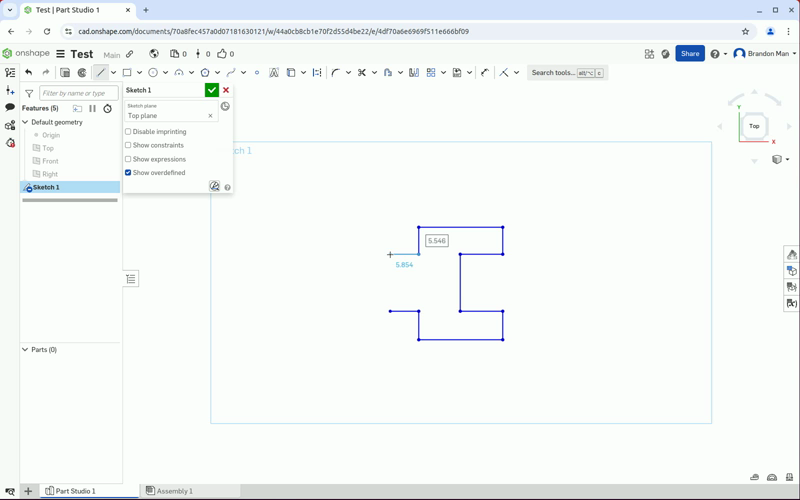
key_up(shift)
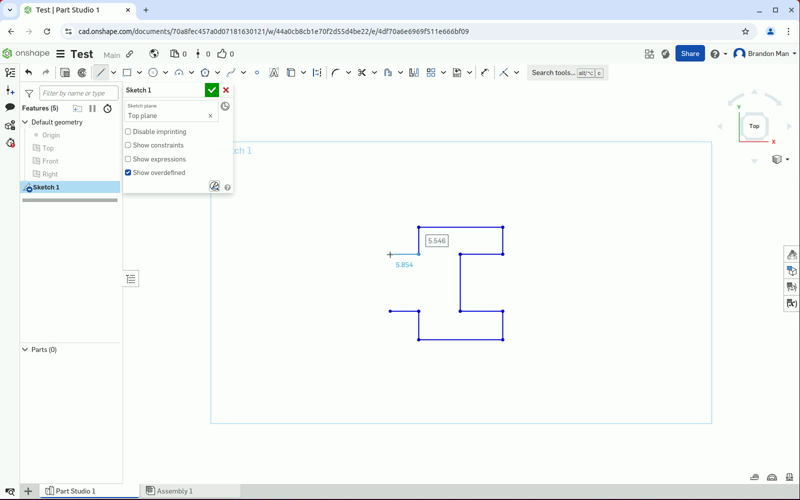
mouse_move(420, 254)
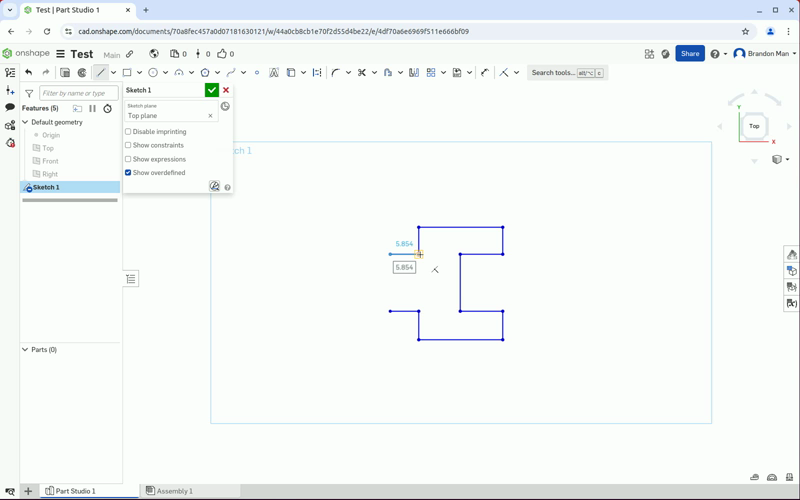
key_down(shift)
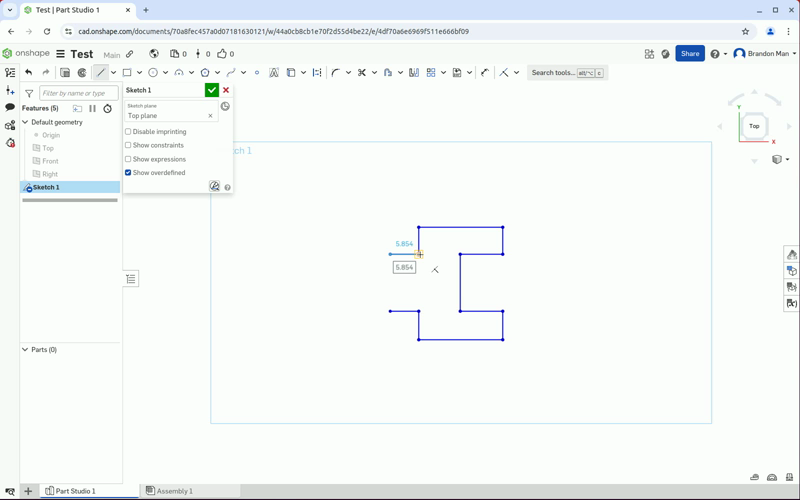
mouse_move(390, 311)
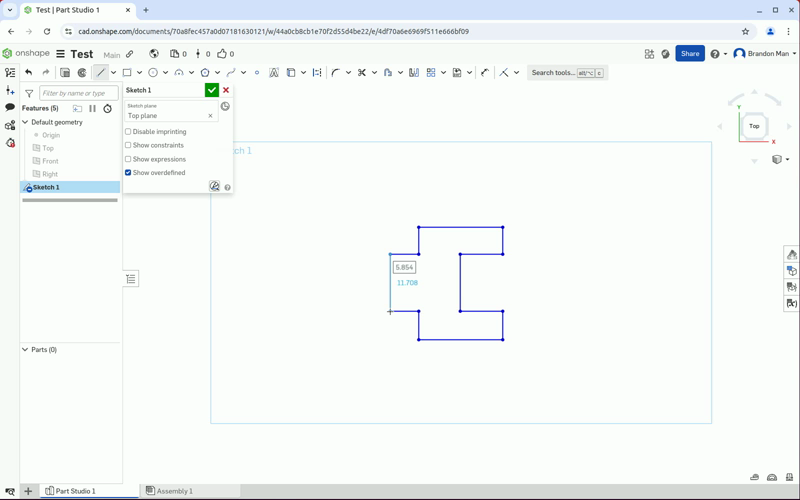
key_up(shift)
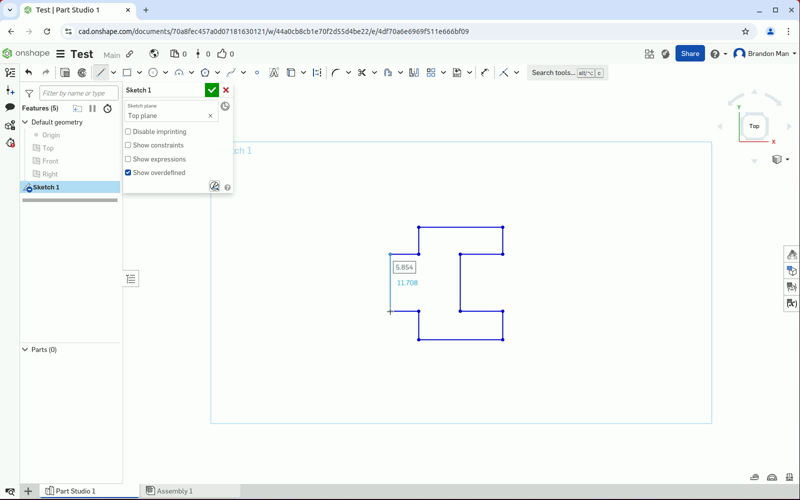
click(390, 311)
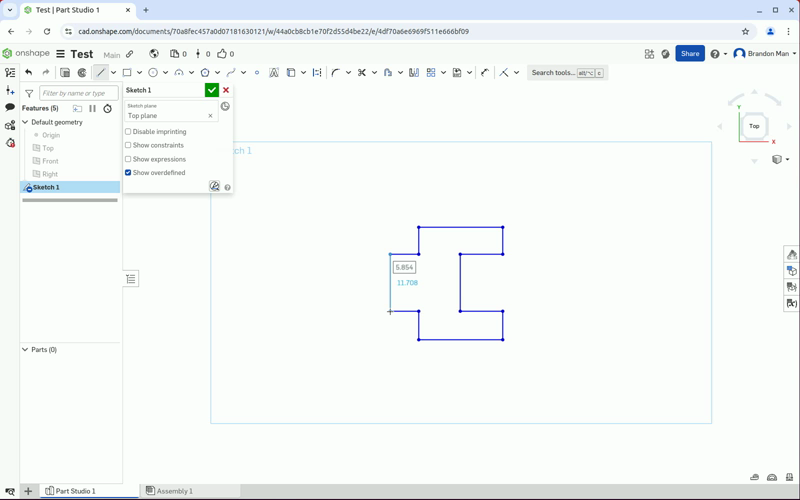
key(esc)
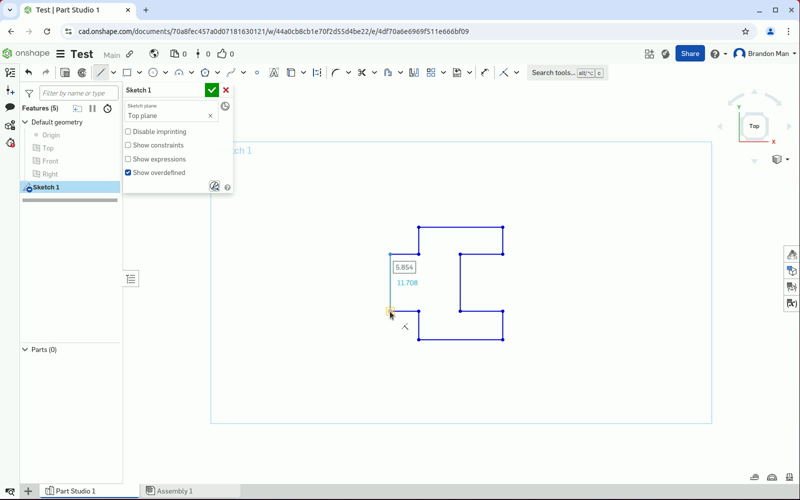
mouse_move(444, 319)
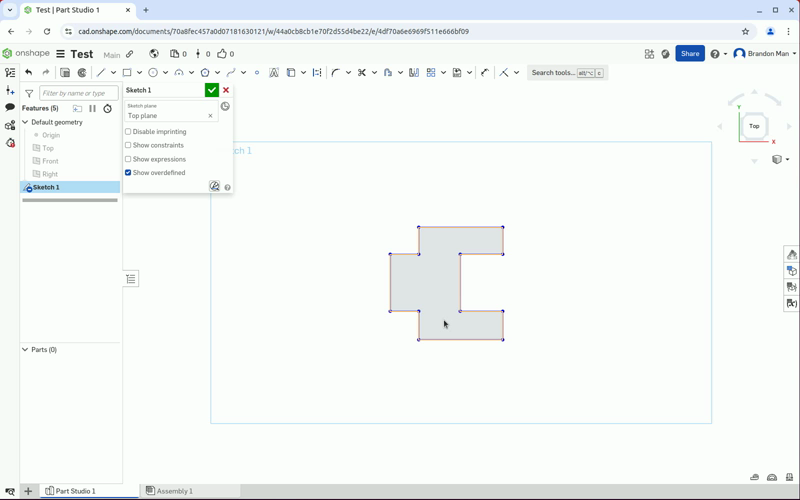
click(444, 319)
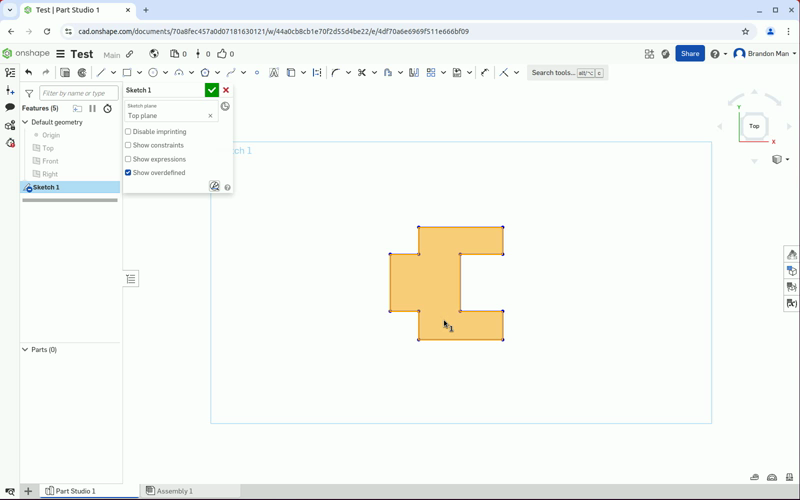
mouse_move(73, 352)
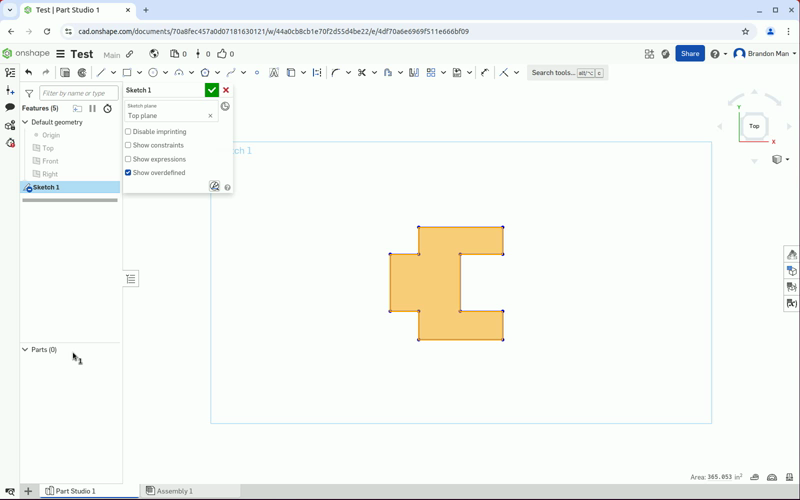
key(shift+y)
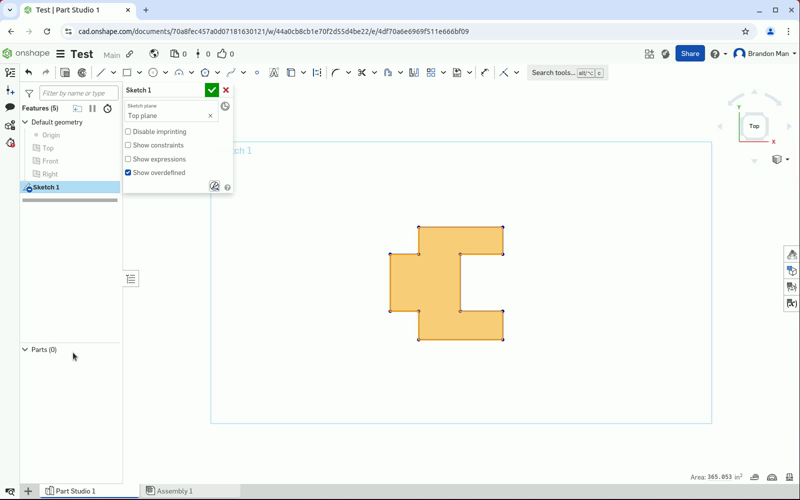
key(shift+e)
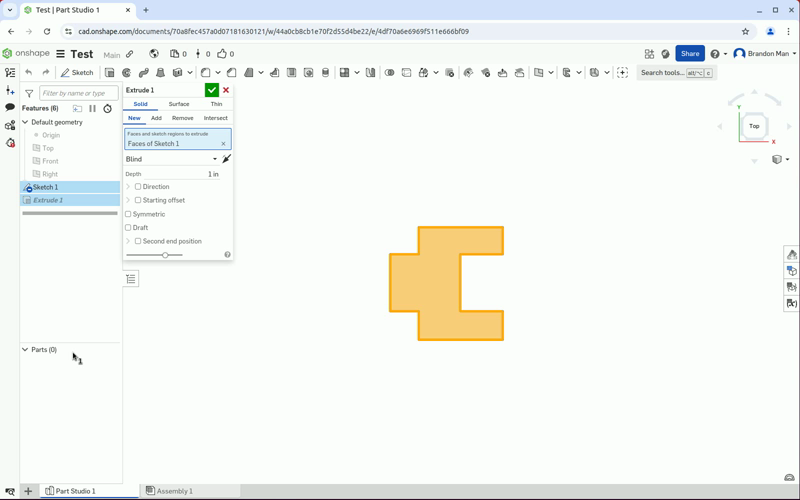
mouse_move(143, 106)
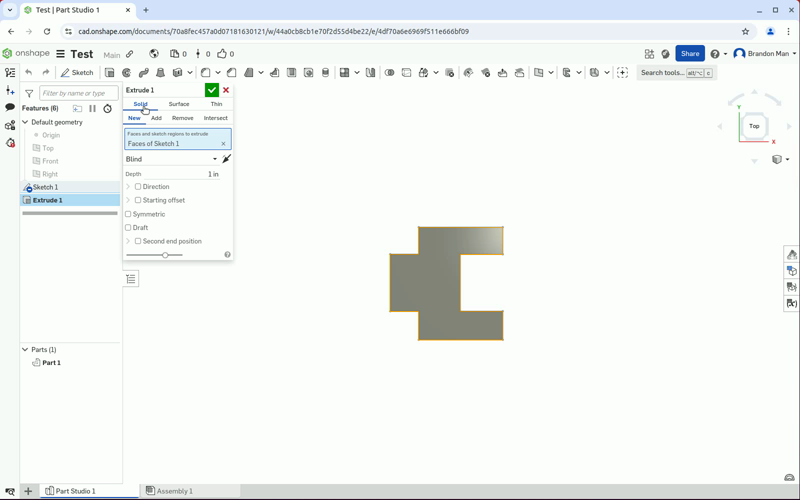
click(143, 106)
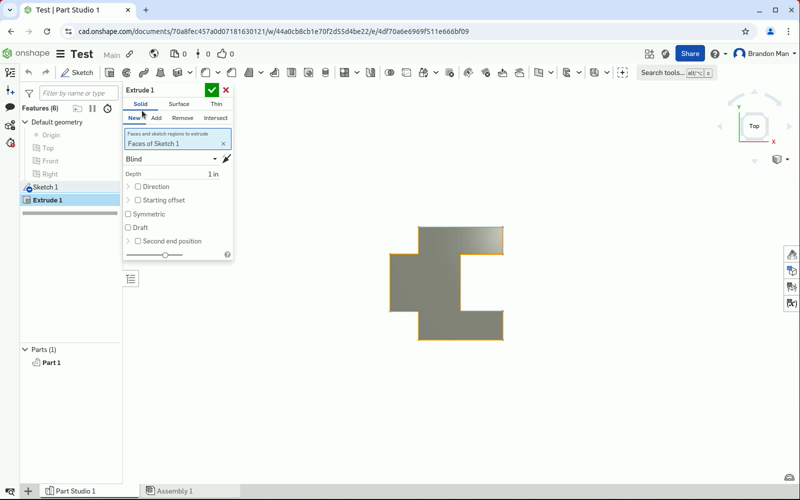
mouse_move(137, 120)
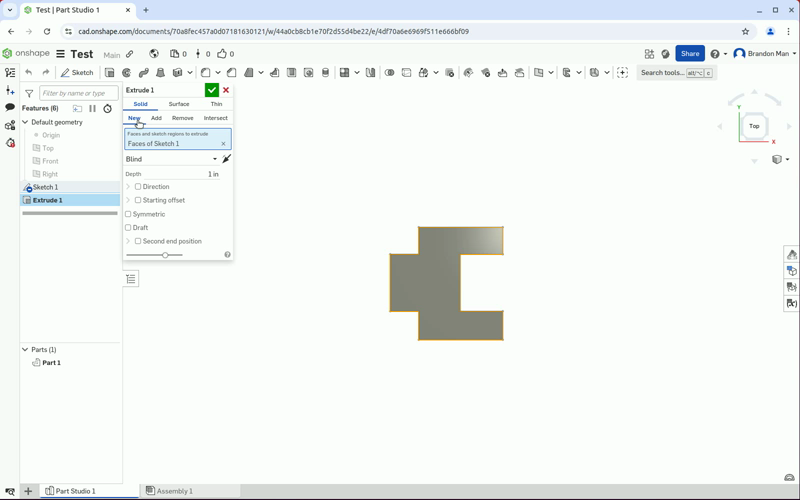
click(137, 120)
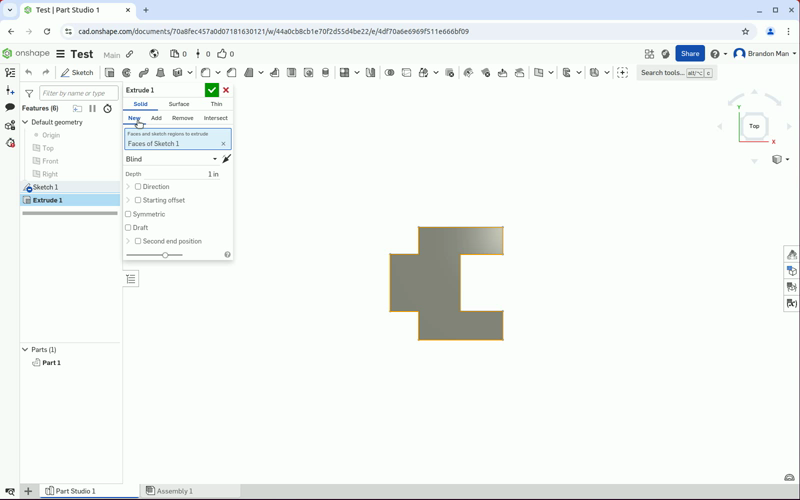
key(tab, 4)
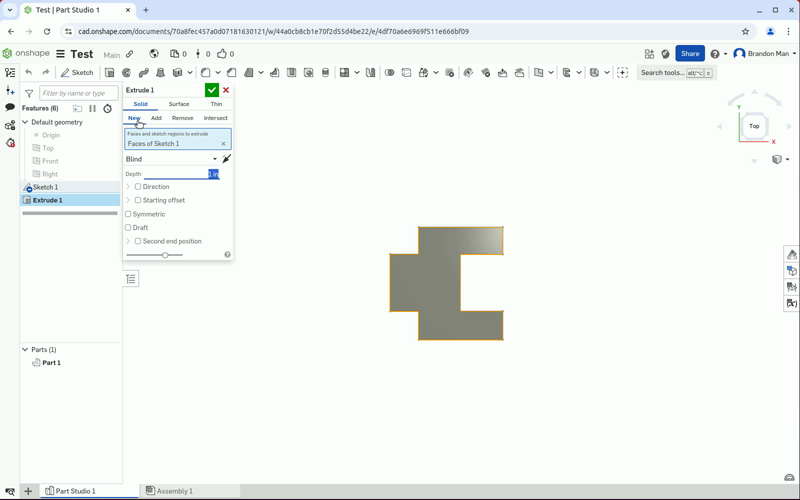
text(23.108)
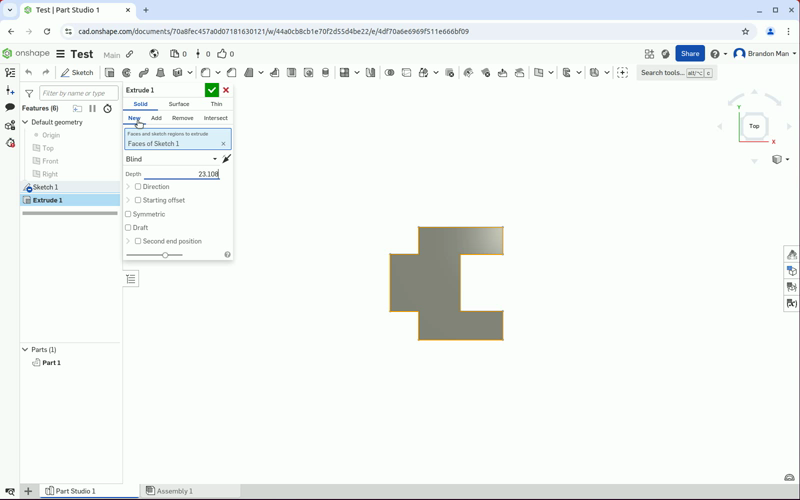
key(enter)
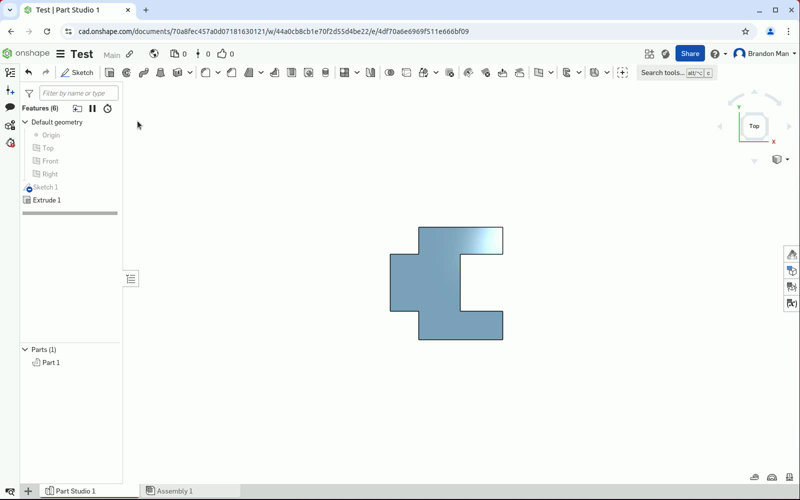
key(shift+h)
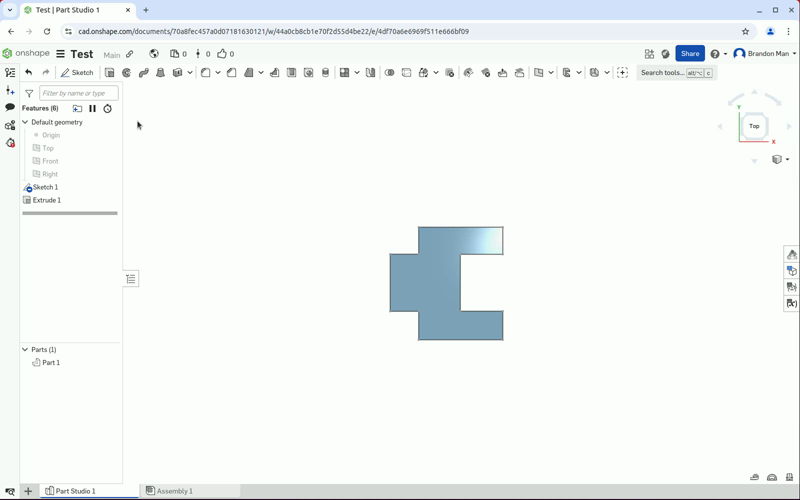
key(shift+h)
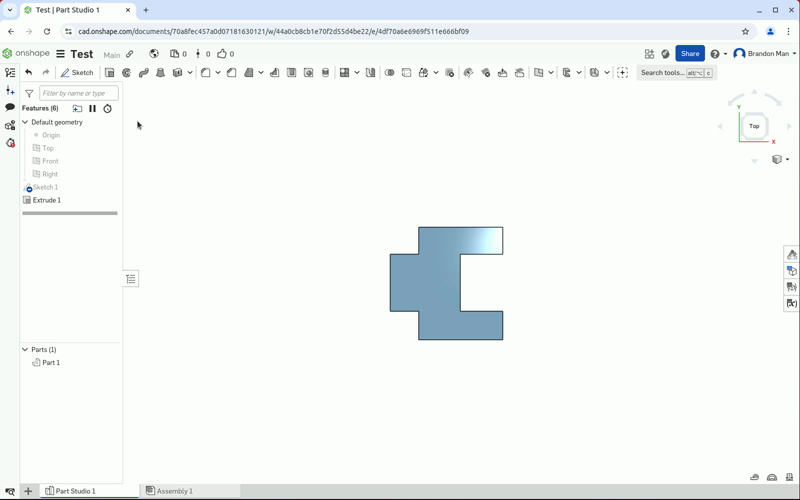
mouse_move(73, 189)
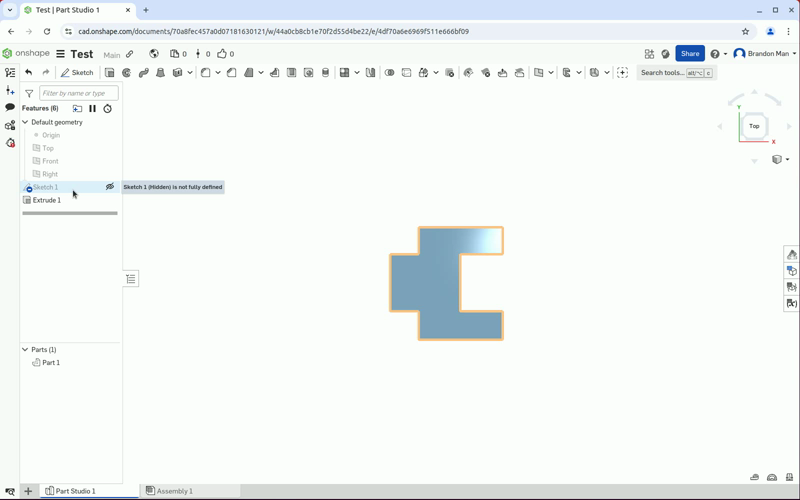
click(73, 189)
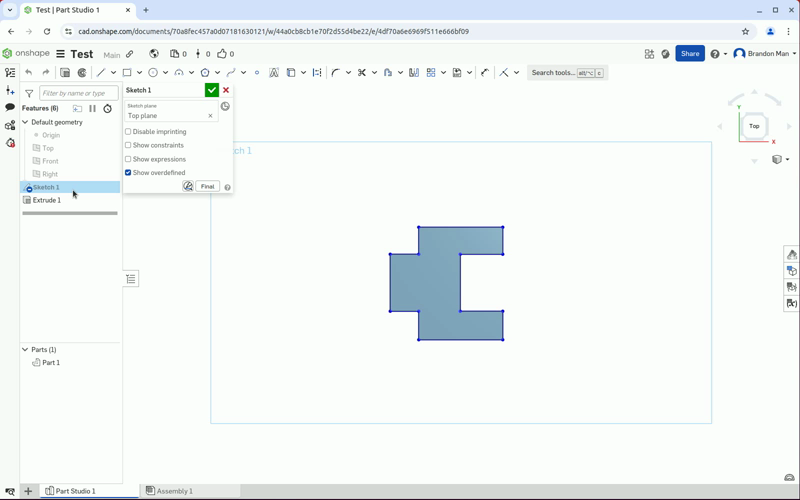
mouse_move(229, 92)
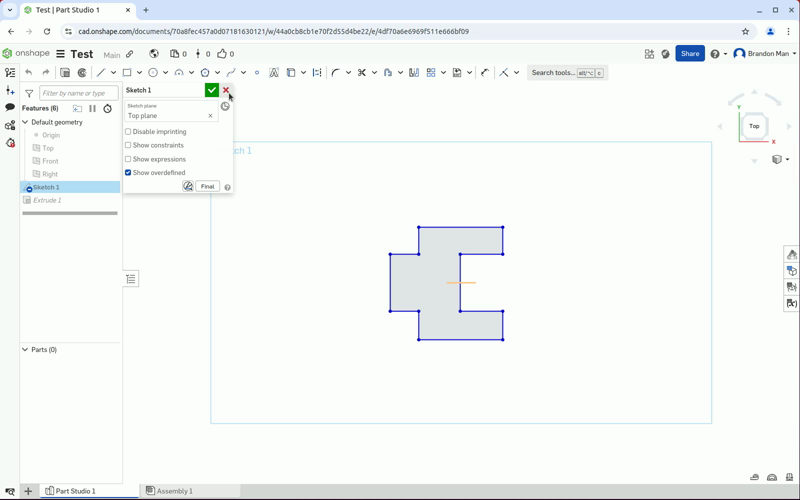
click(229, 92)
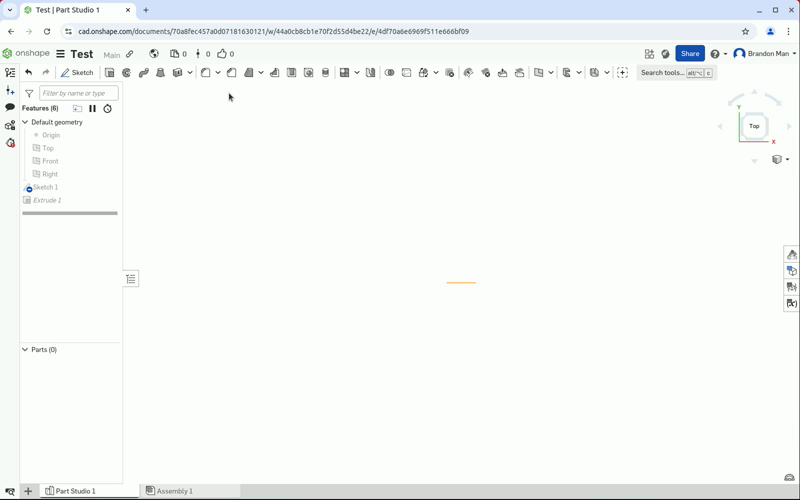
mouse_move(73, 352)
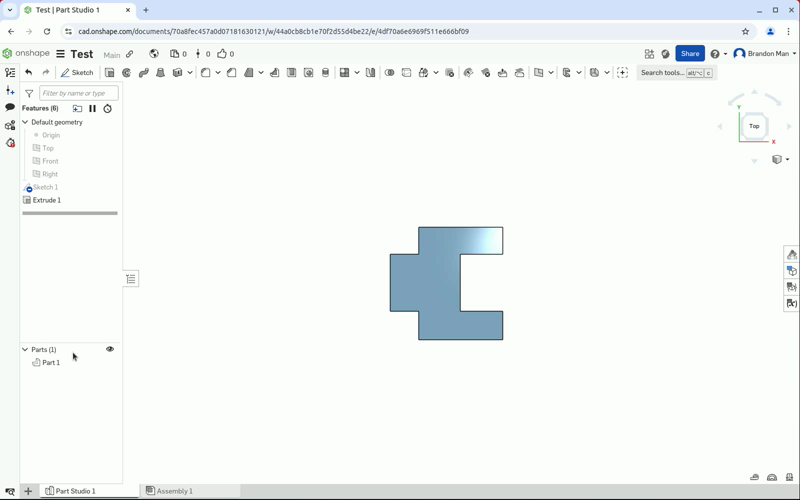
key(y)
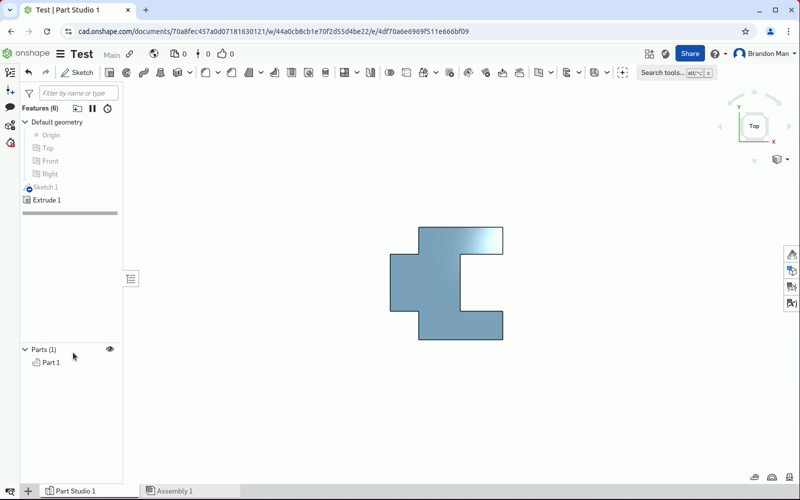
key(shift+p)
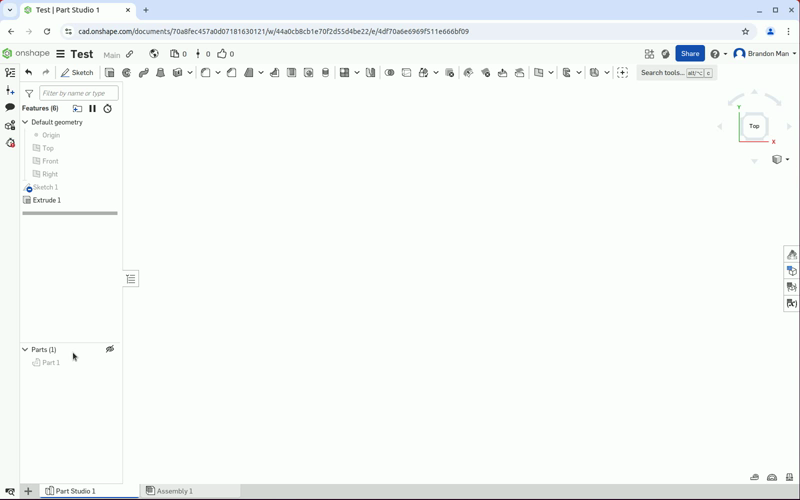
key(space)
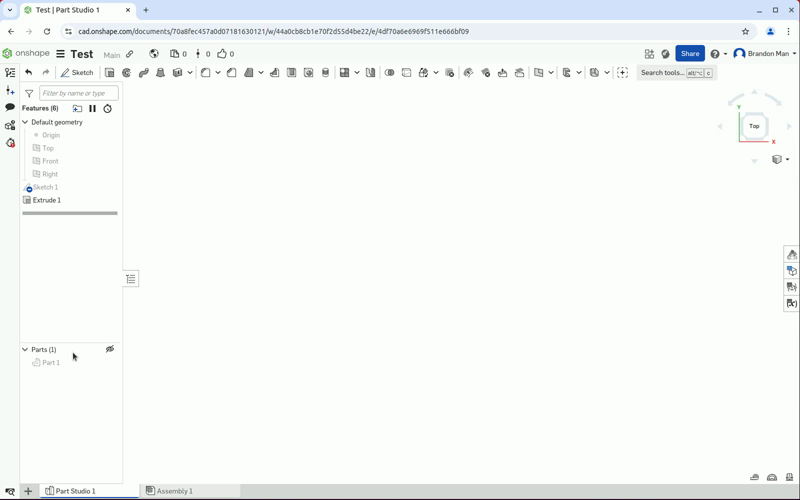
key_down(shift)
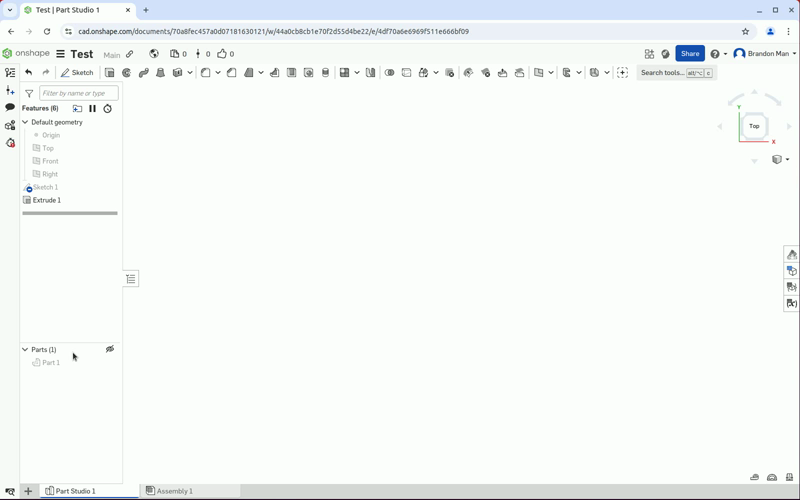
key(up)
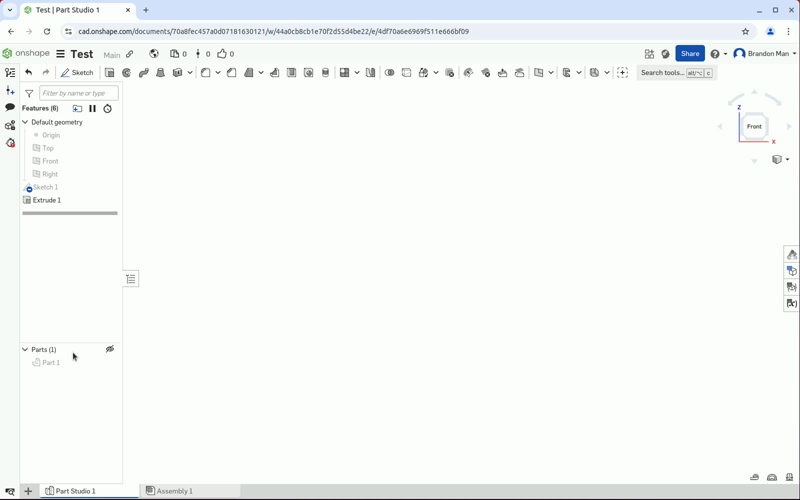
key_up(shift)
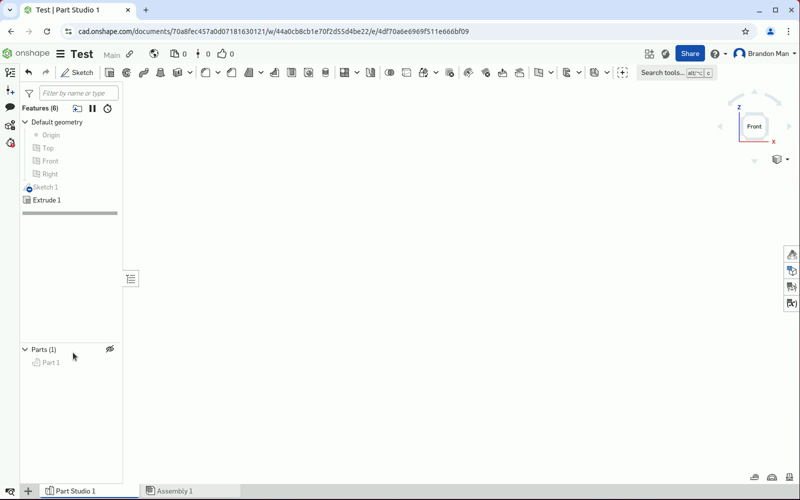
mouse_move(73, 352)
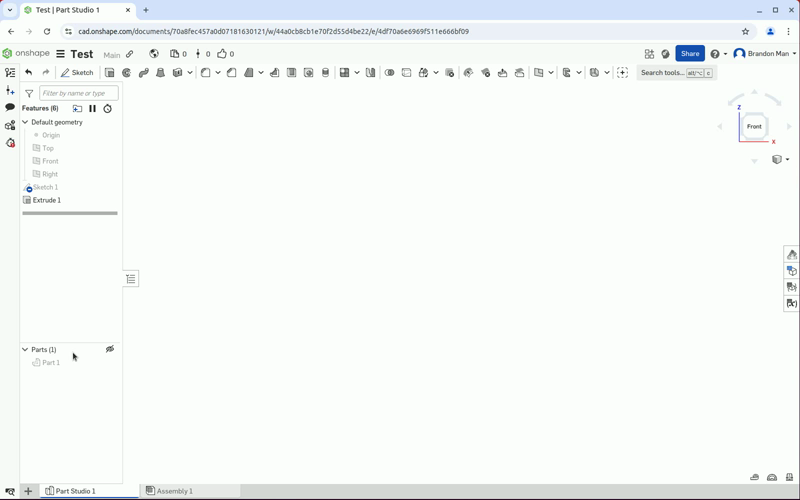
key(shift+y)
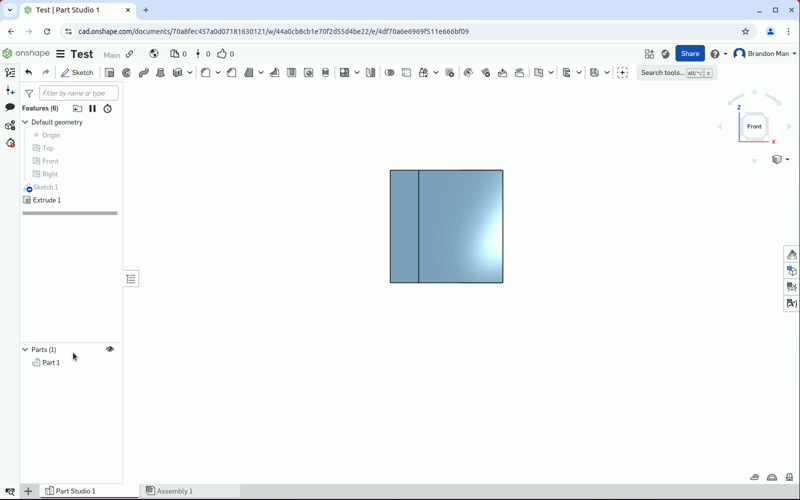
mouse_move(541, 75)
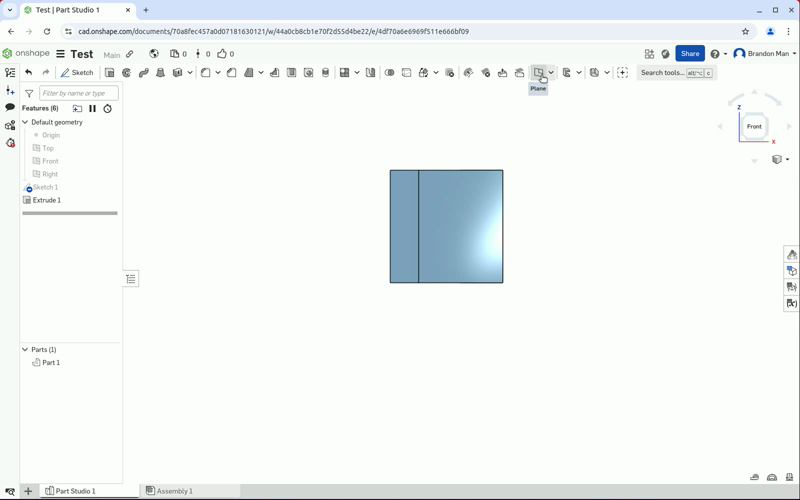
click(541, 75)
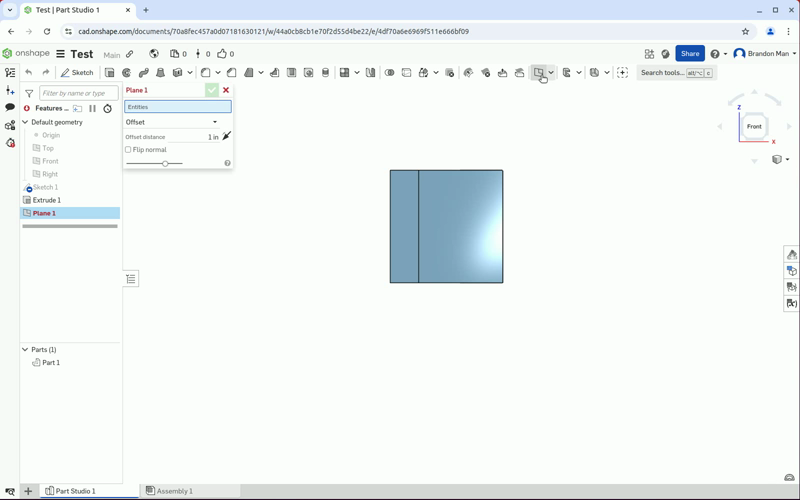
mouse_move(73, 163)
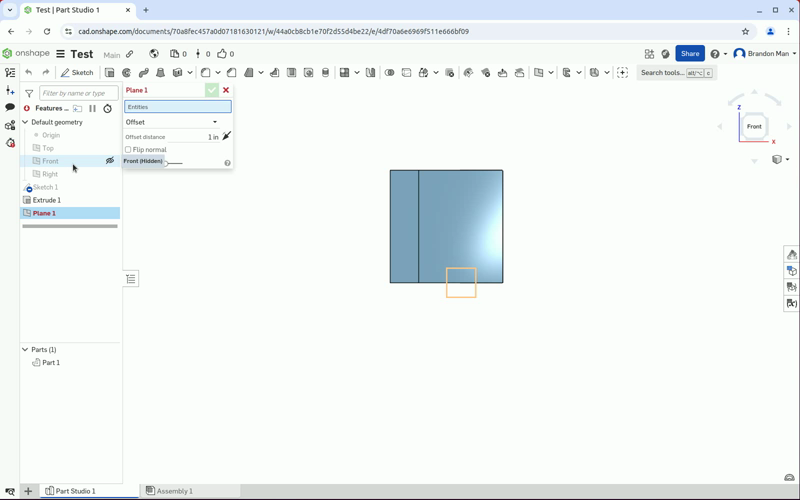
click(73, 163)
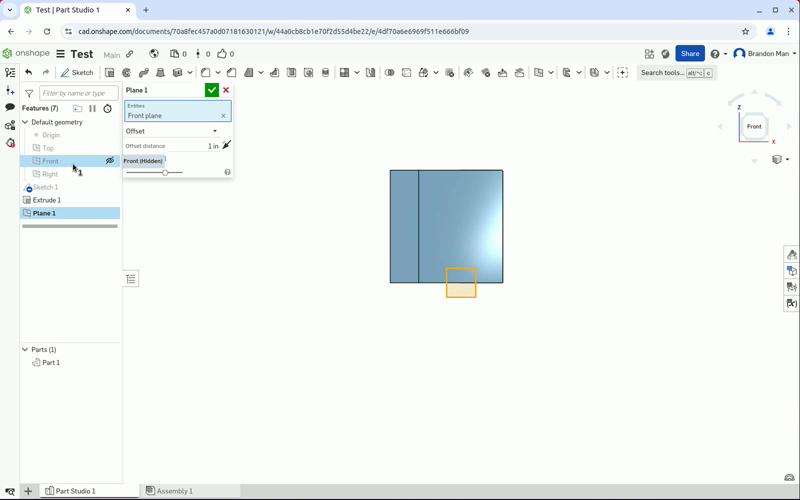
key(tab, 2)
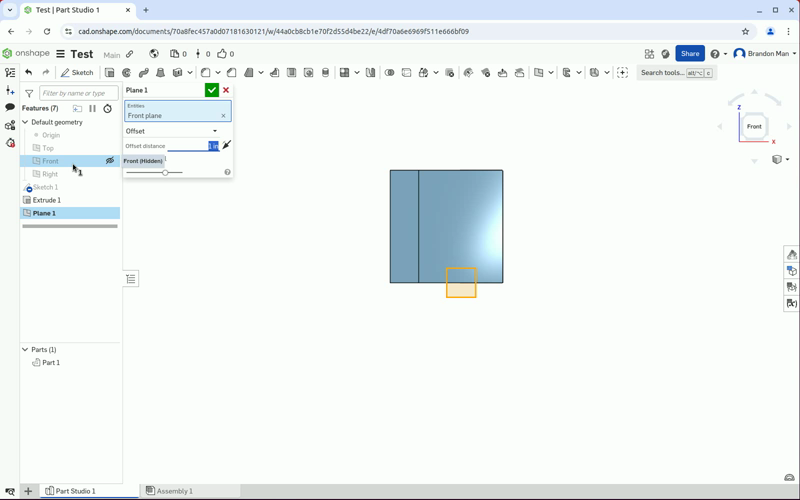
text(11.554)
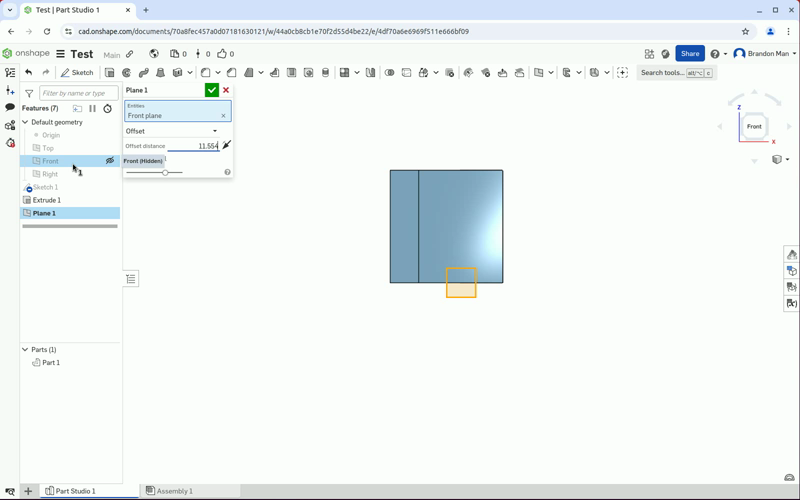
key(enter, 2)
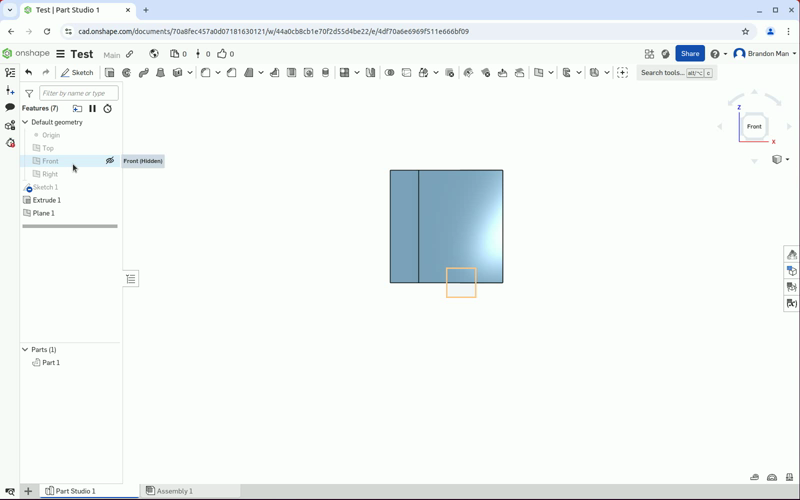
key(shift+s)
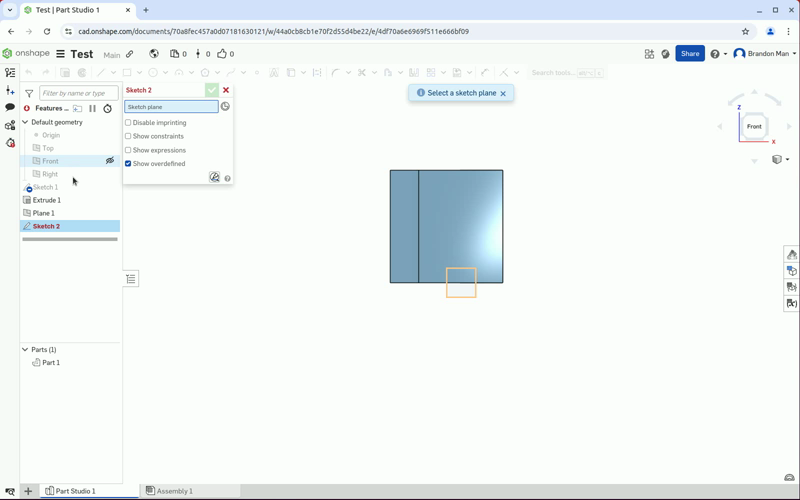
mouse_move(73, 215)
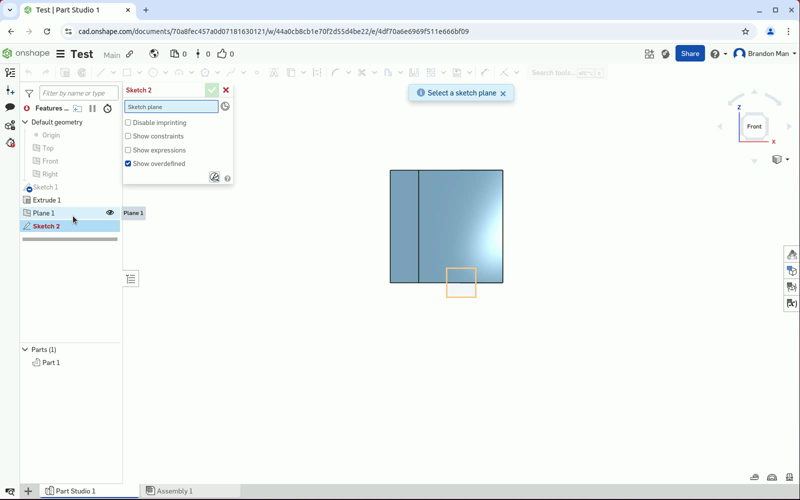
click(73, 215)
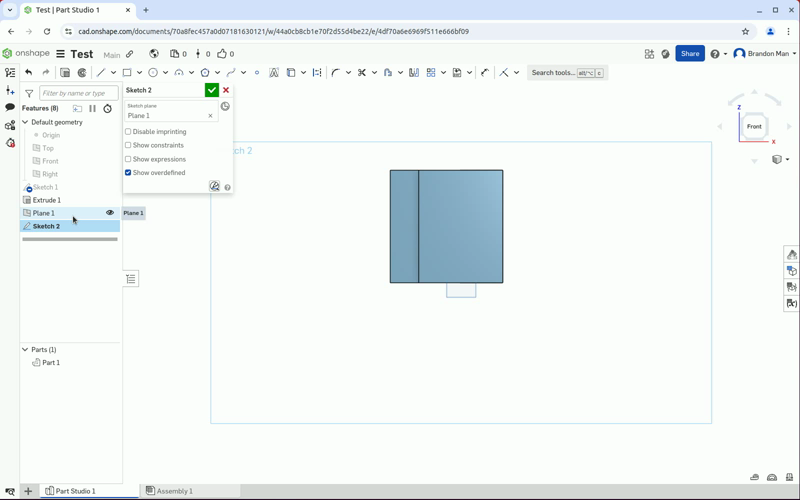
mouse_move(73, 352)
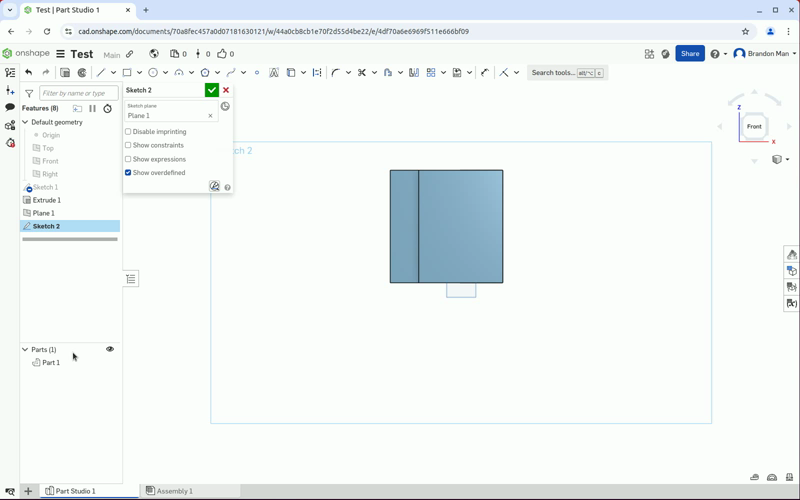
key(y)
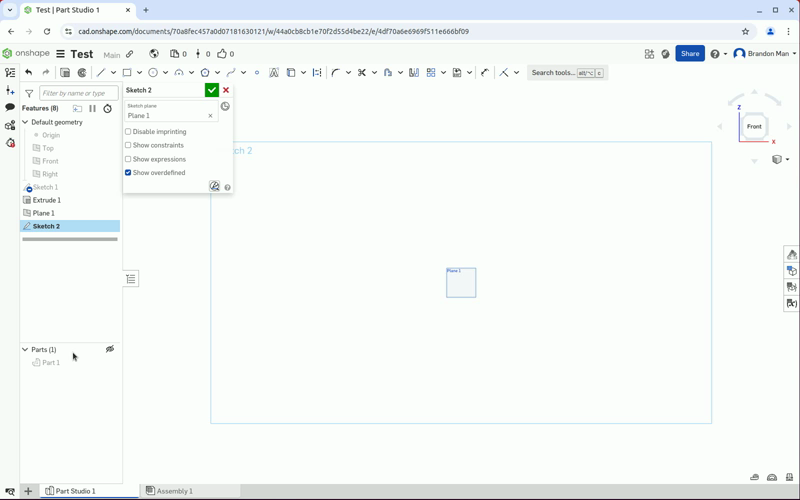
key(l)
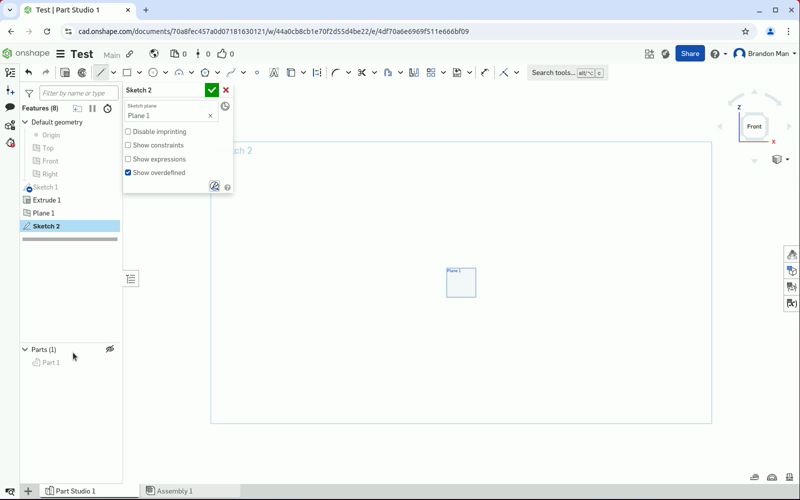
key_down(shift)
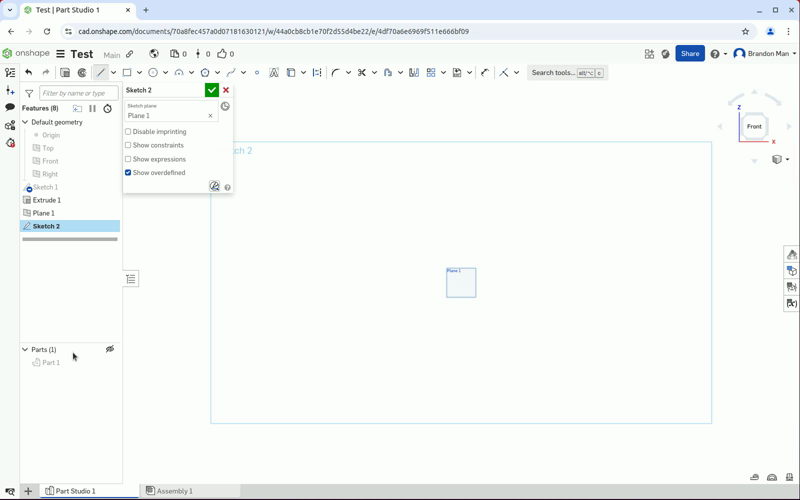
mouse_move(446, 170)
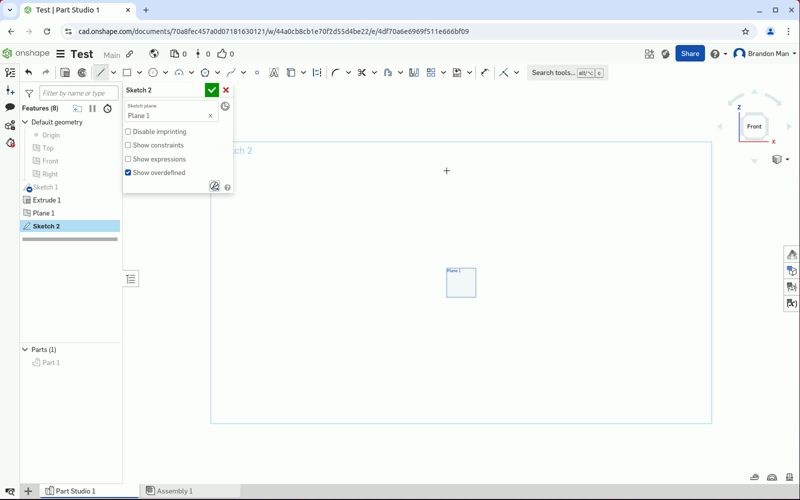
click(446, 170)
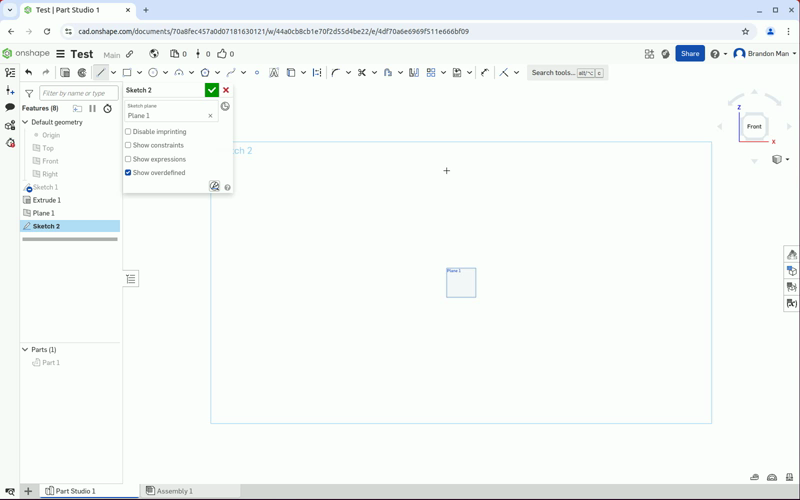
key_up(shift)
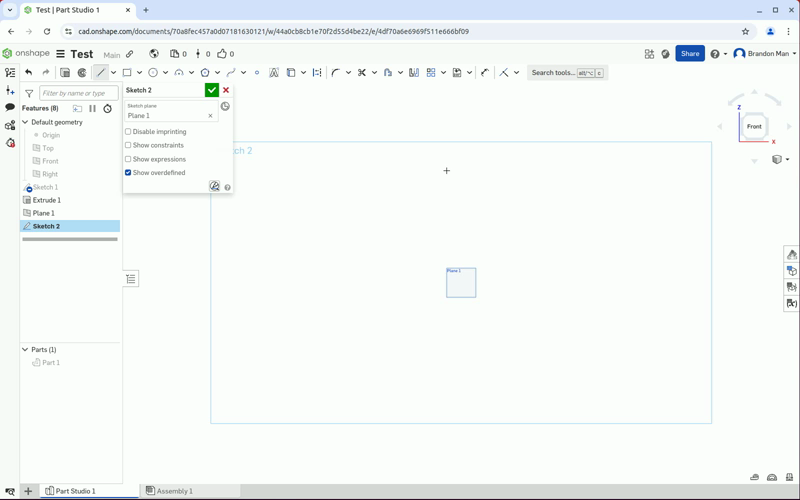
key_down(shift)
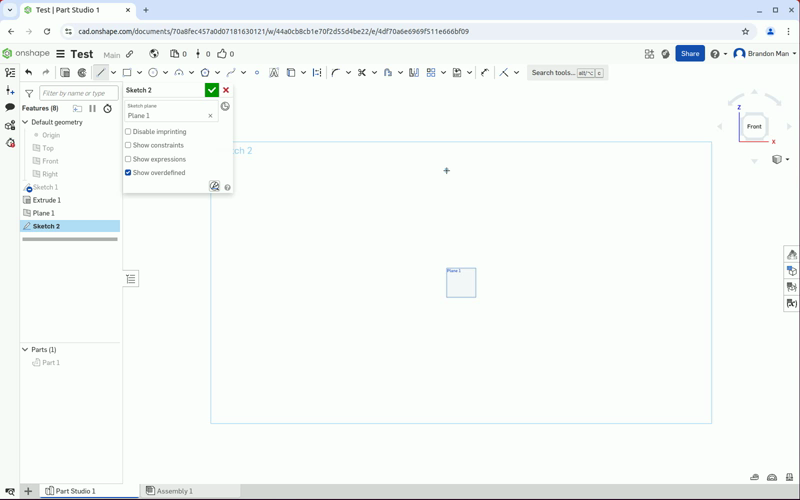
mouse_move(503, 227)
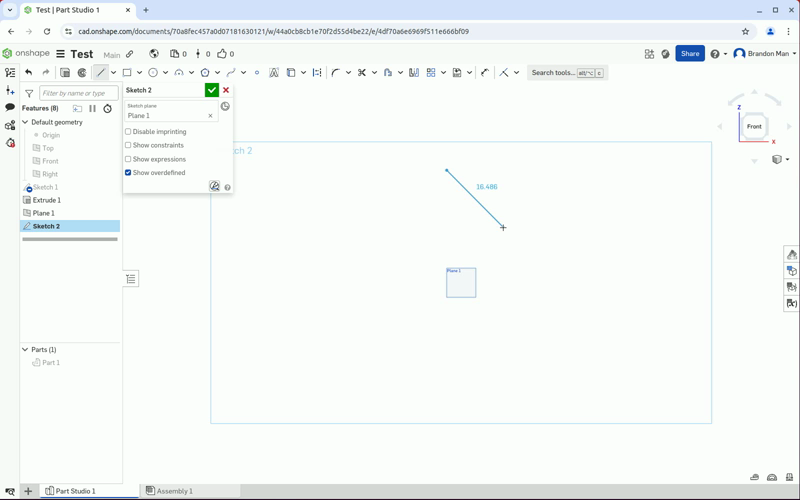
click(503, 227)
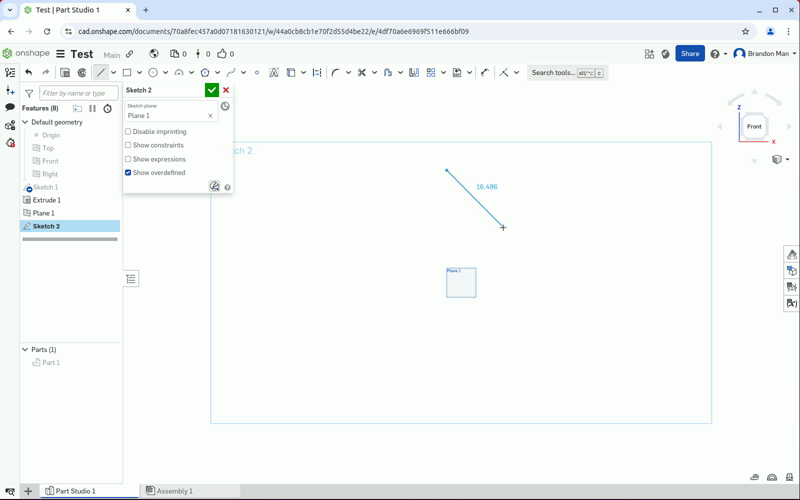
key_up(shift)
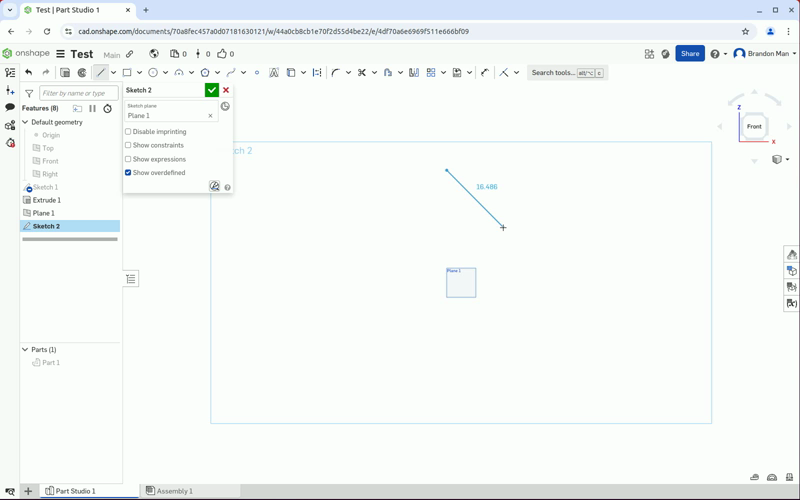
key_down(shift)
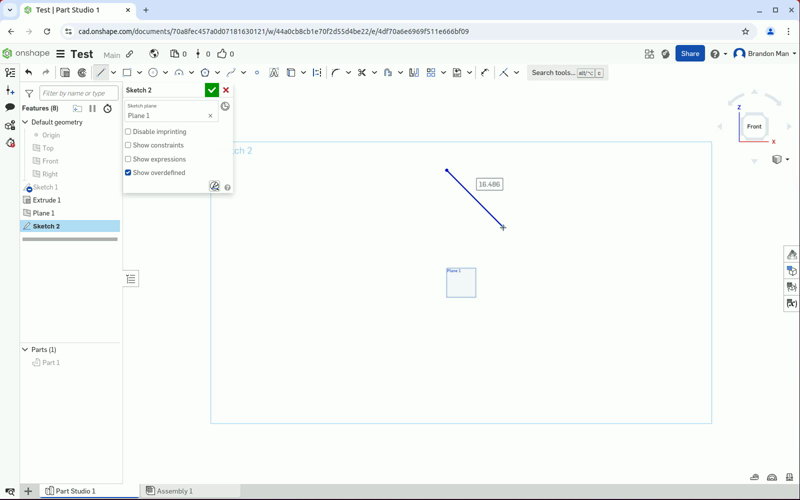
mouse_move(533, 227)
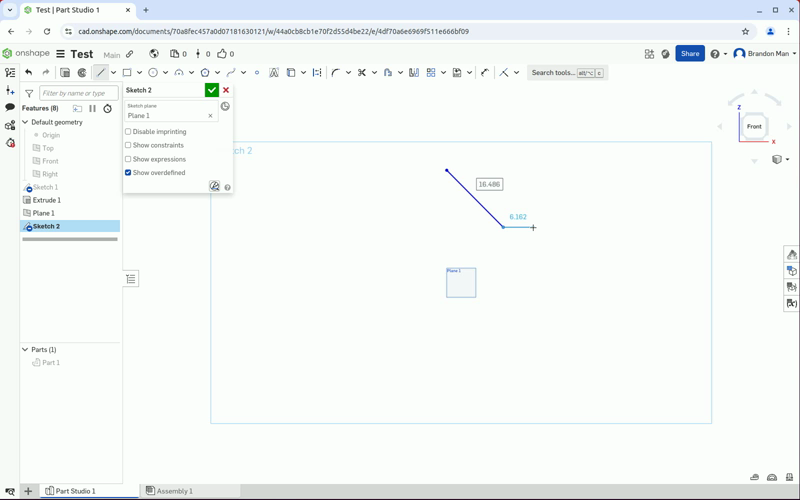
mouse_move(503, 170)
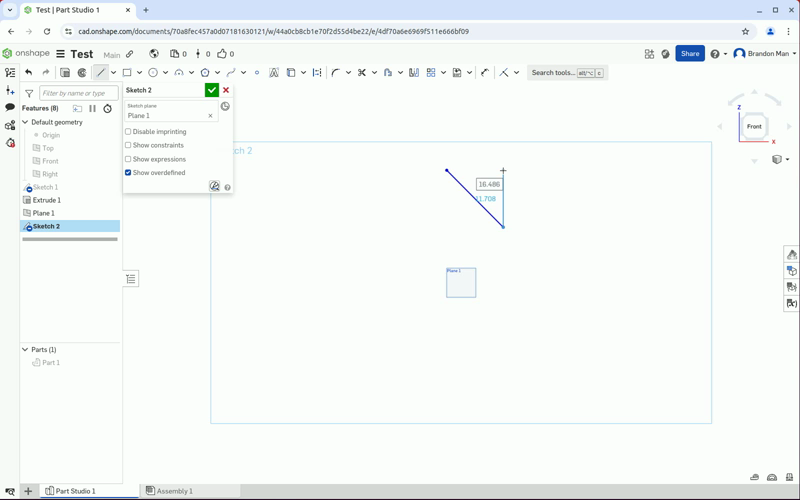
click(503, 170)
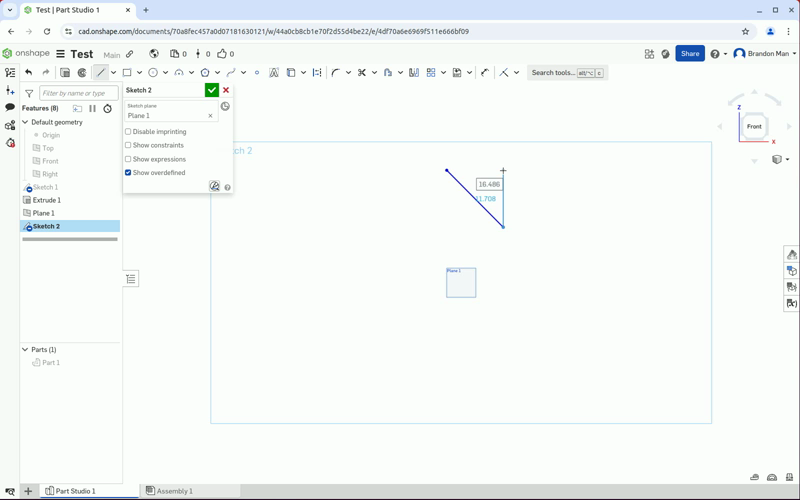
key_up(shift)
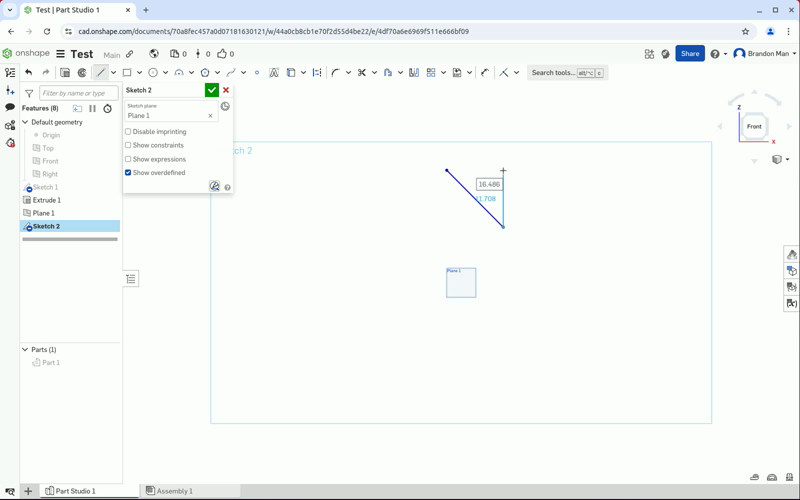
mouse_move(533, 170)
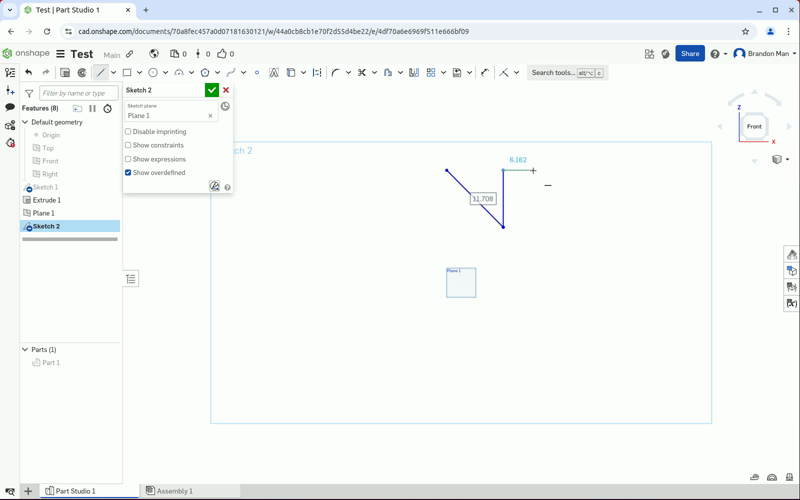
key_down(shift)
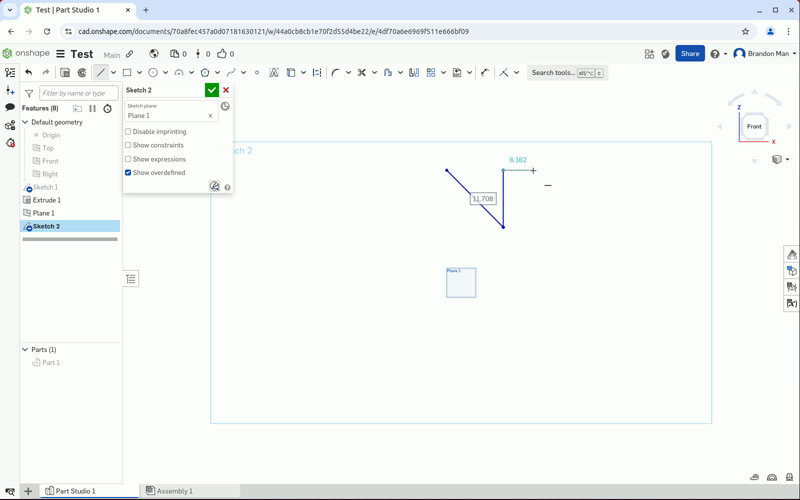
mouse_move(446, 170)
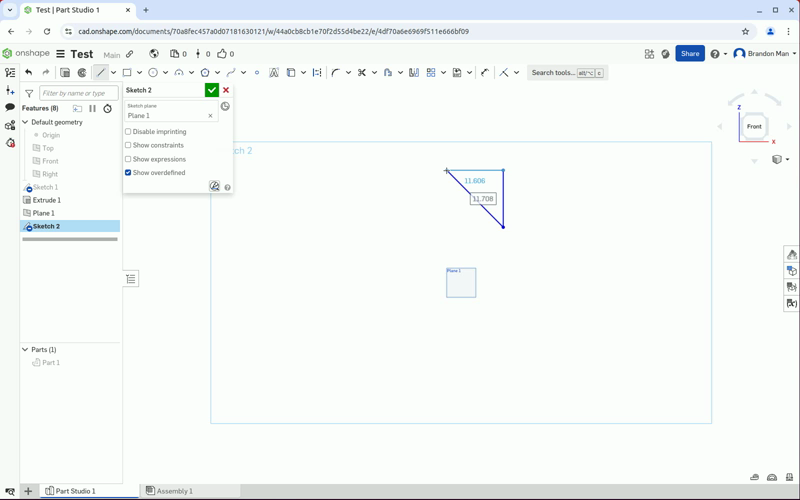
key_up(shift)
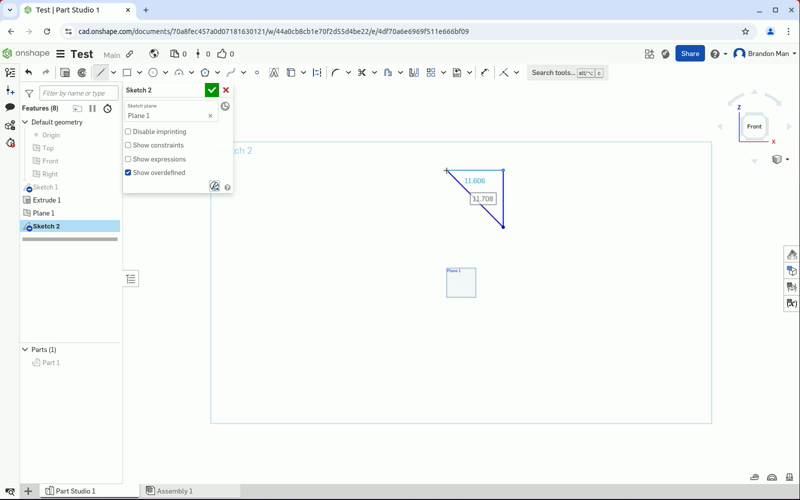
click(446, 170)
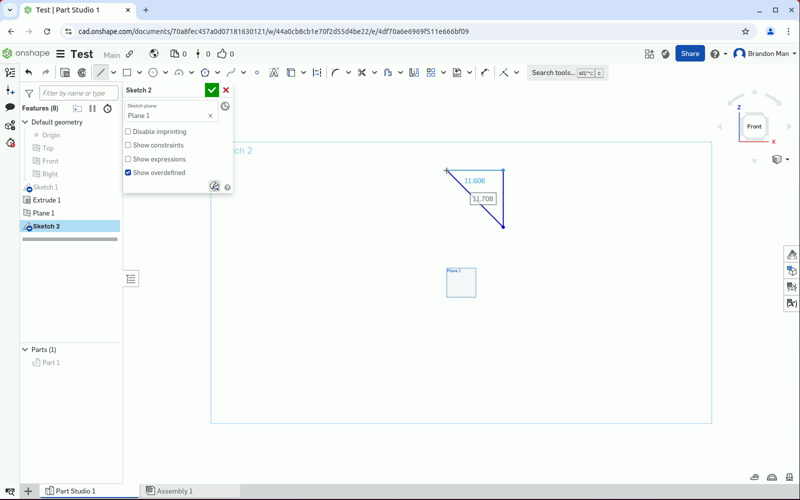
key(esc)
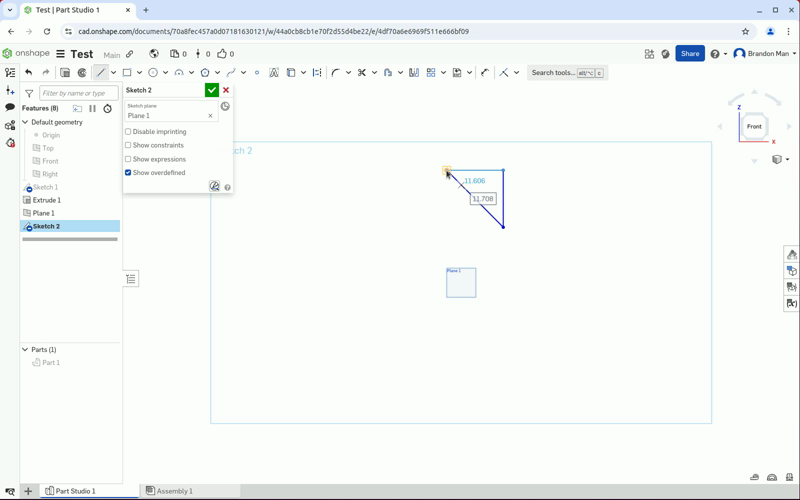
mouse_move(493, 179)
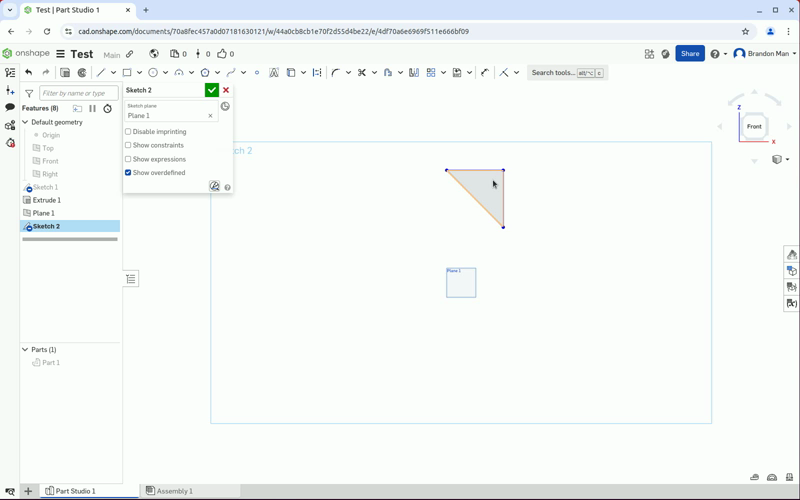
scroll(6)
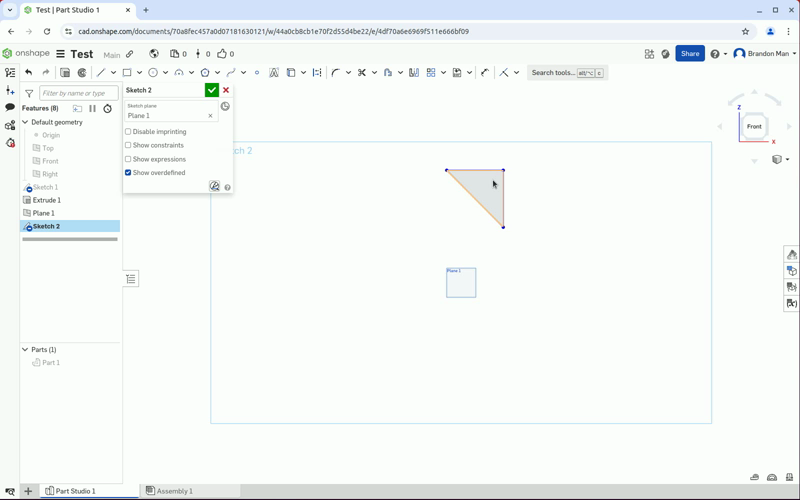
scroll(6)
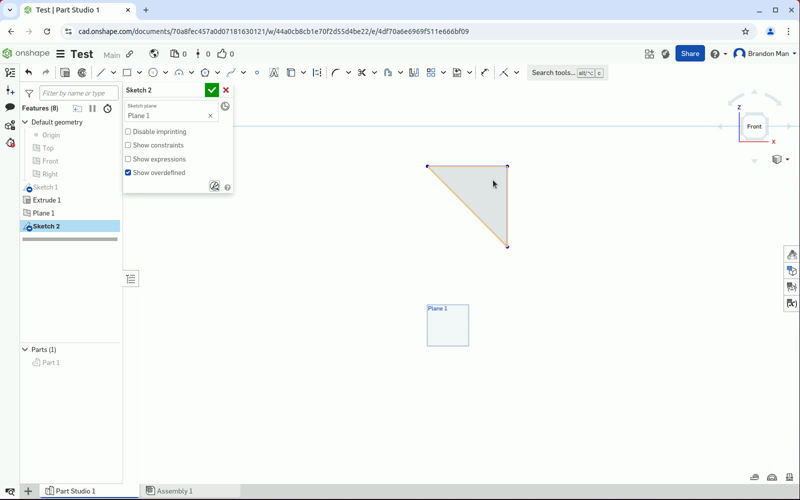
scroll(6)
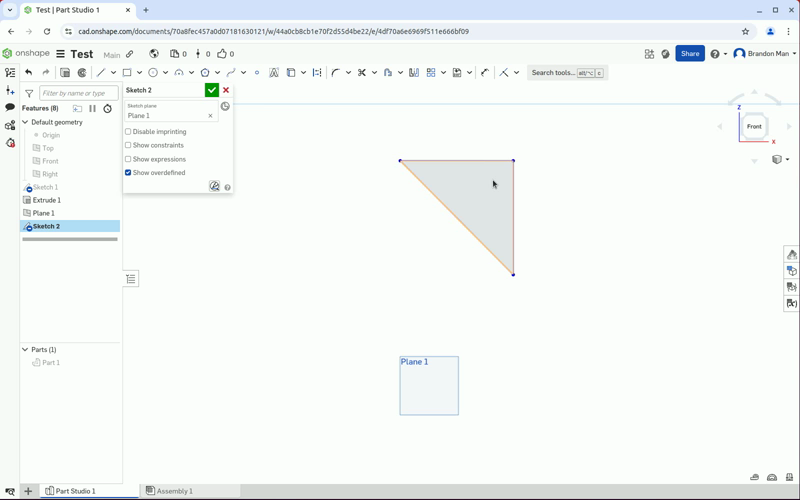
scroll(6)
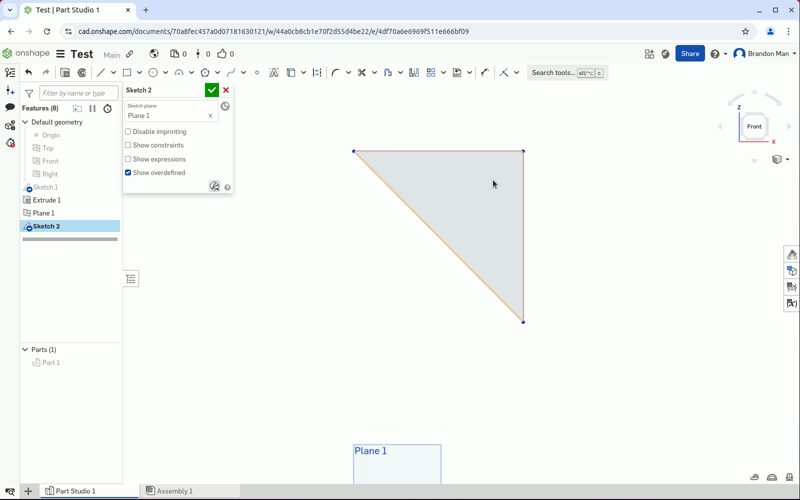
scroll(6)
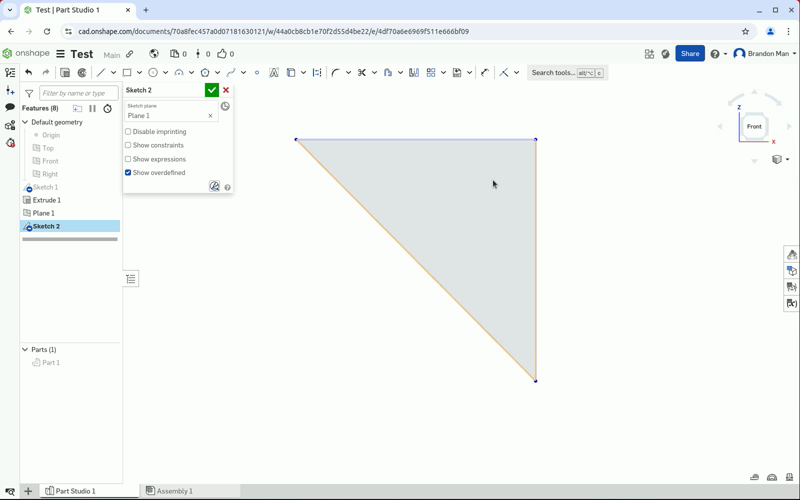
scroll(6)
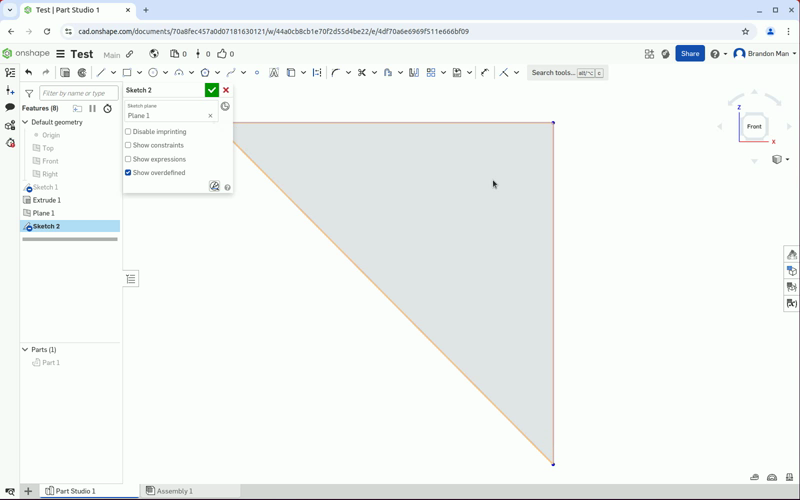
scroll(6)
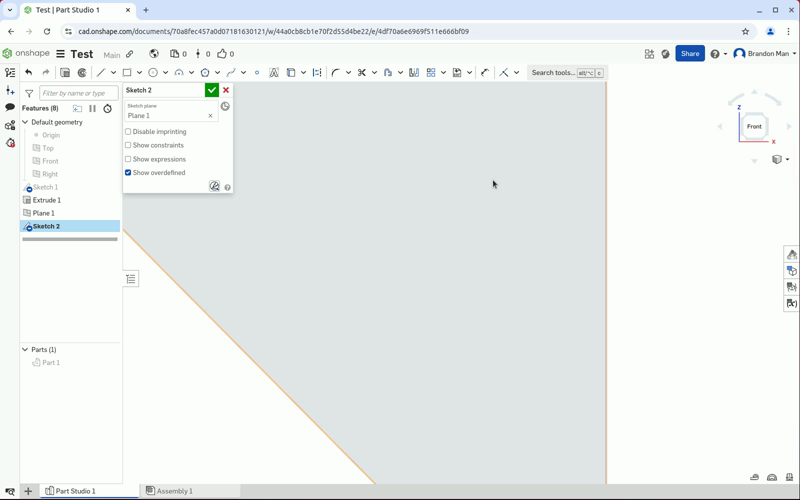
click(493, 179)
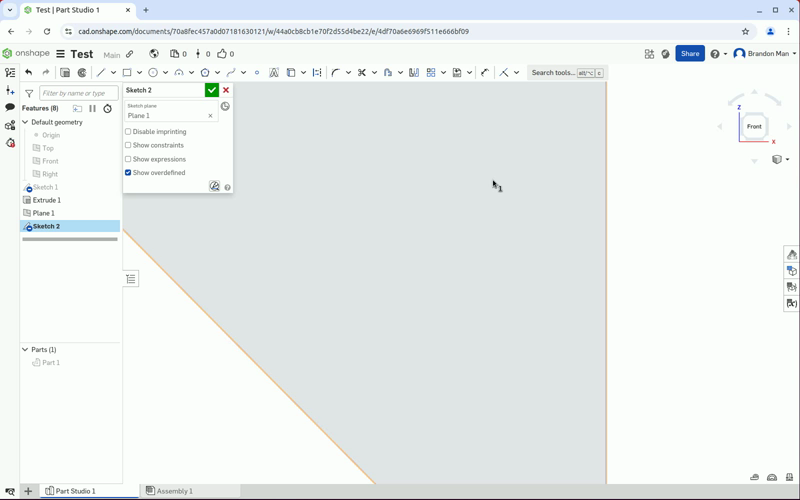
scroll(-6)
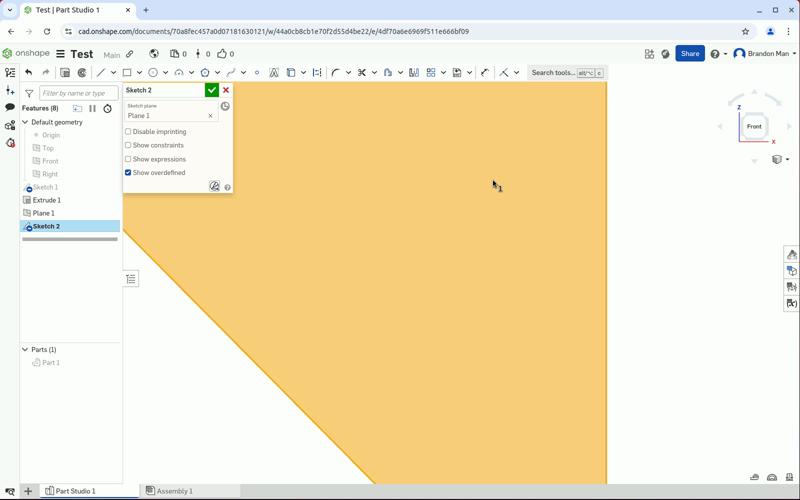
scroll(-6)
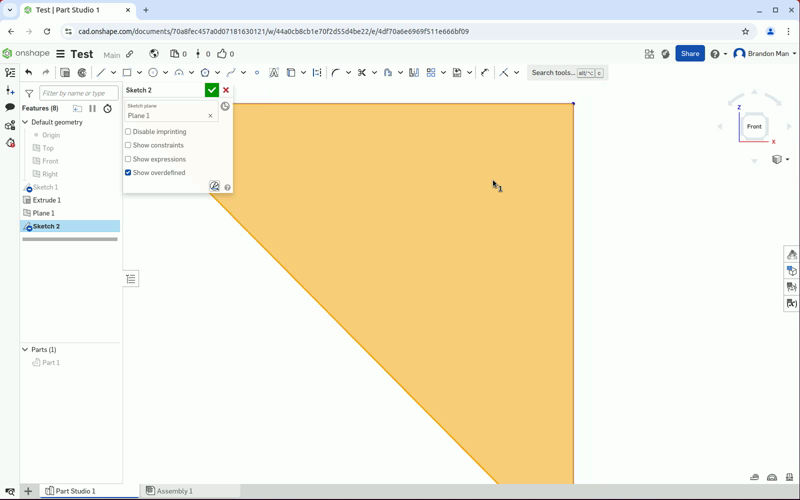
scroll(-6)
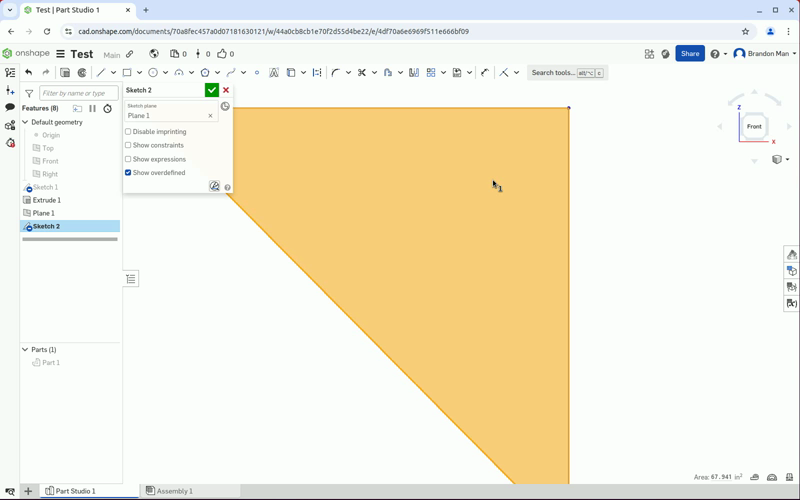
scroll(-6)
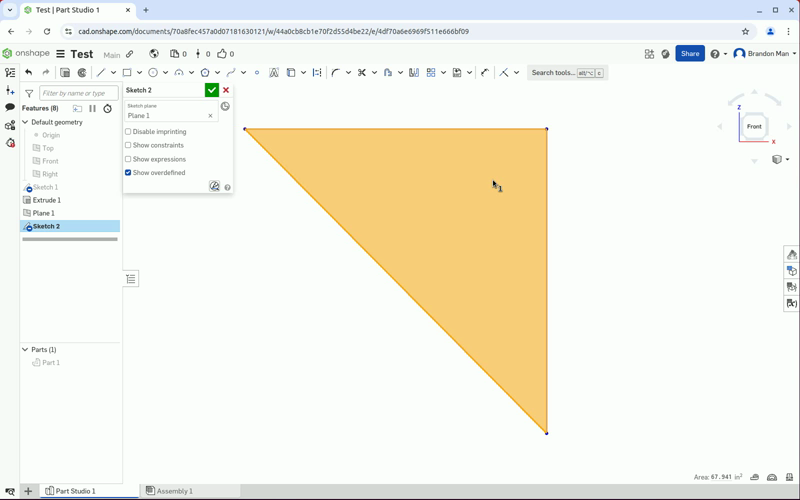
scroll(-6)
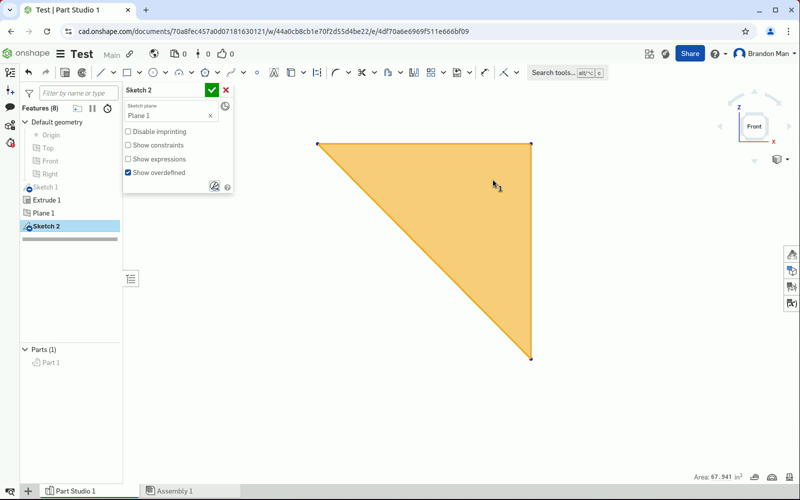
scroll(-6)
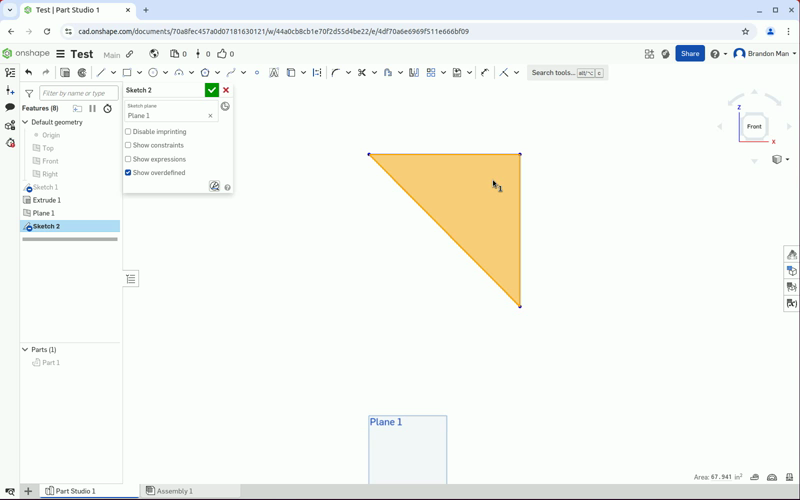
scroll(-6)
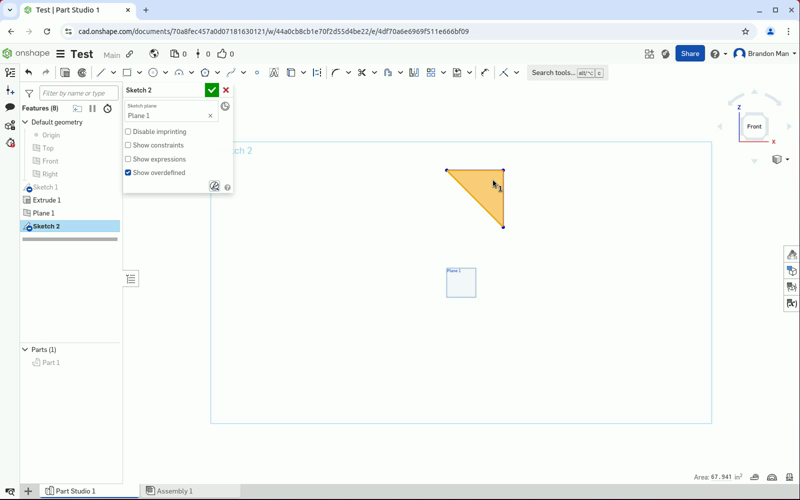
mouse_move(73, 352)
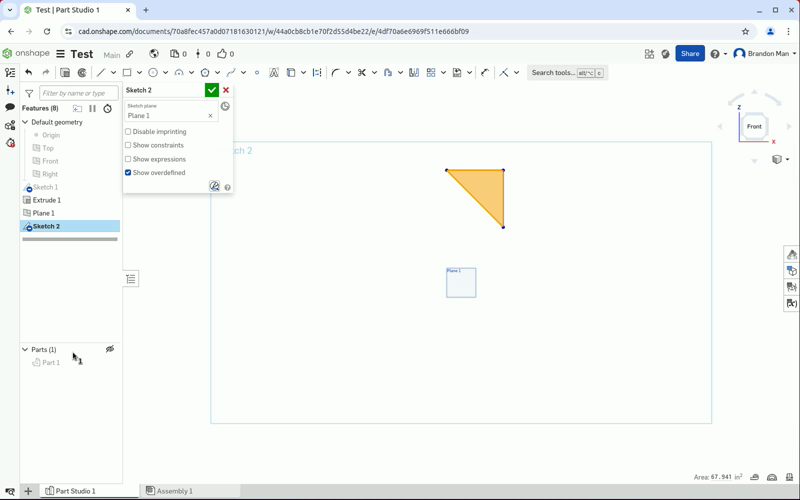
key(shift+y)
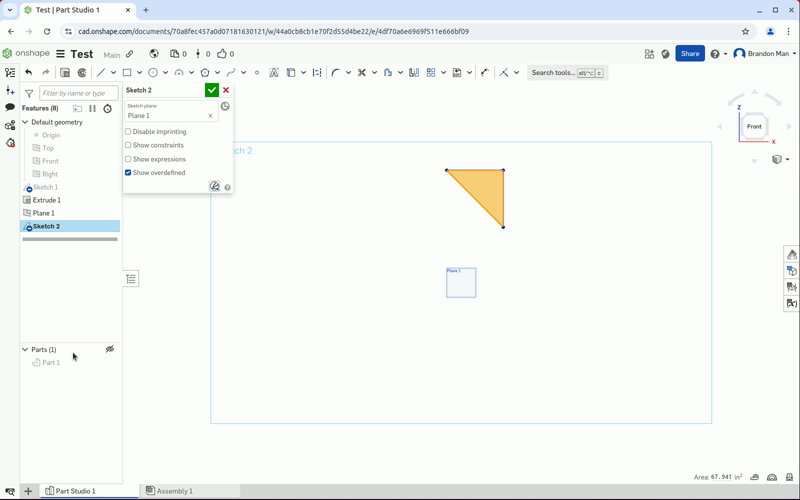
key(shift+e)
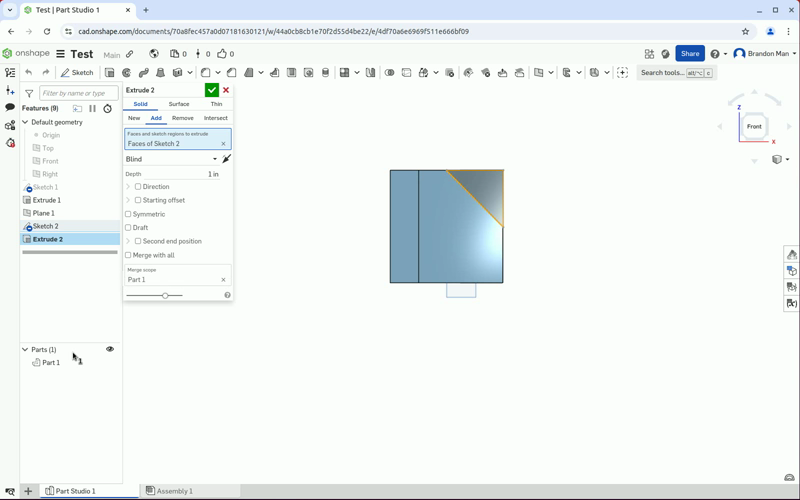
mouse_move(143, 106)
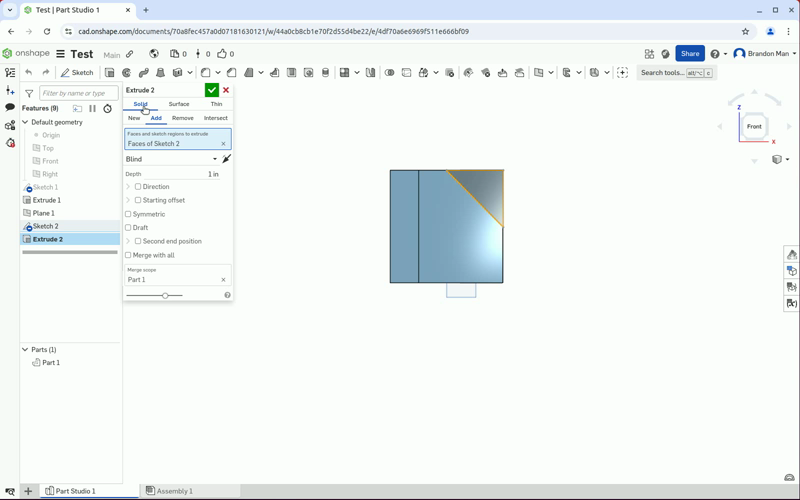
click(143, 106)
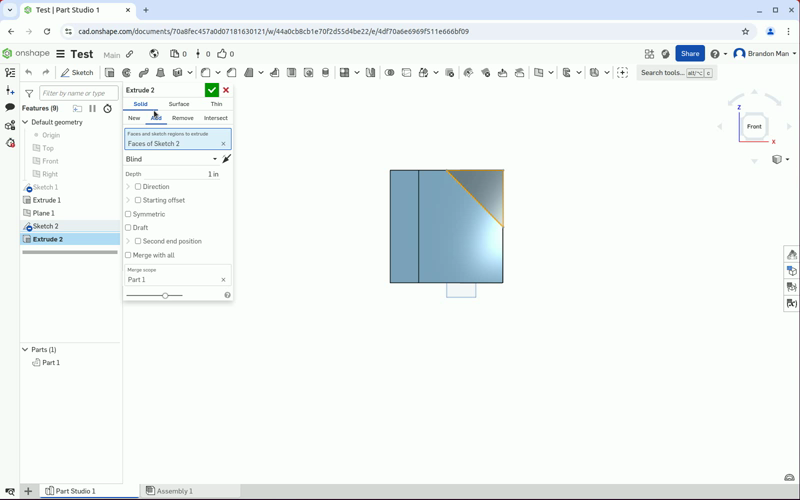
mouse_move(186, 120)
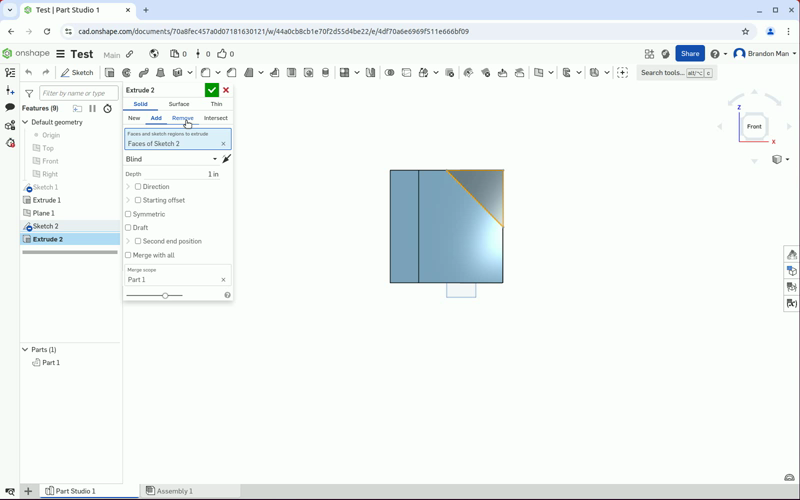
click(186, 120)
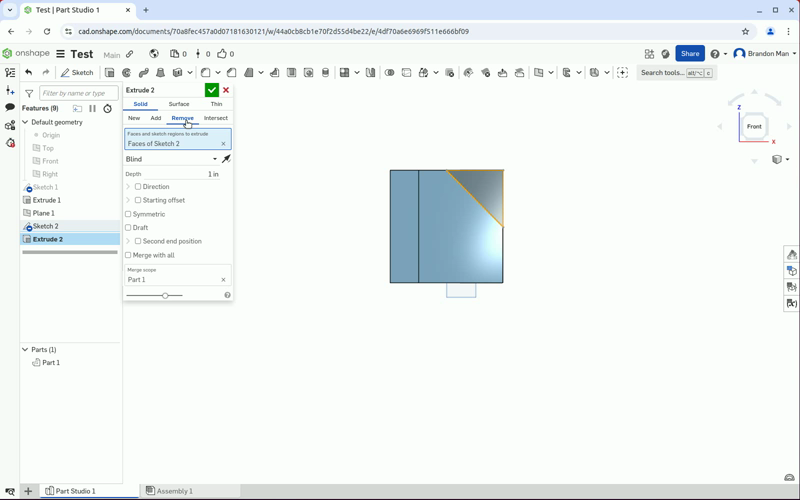
key(tab, 4)
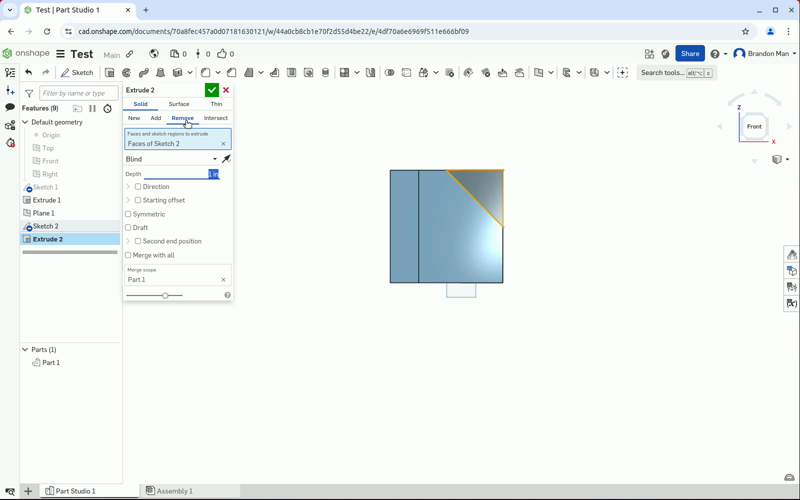
text(30.811)
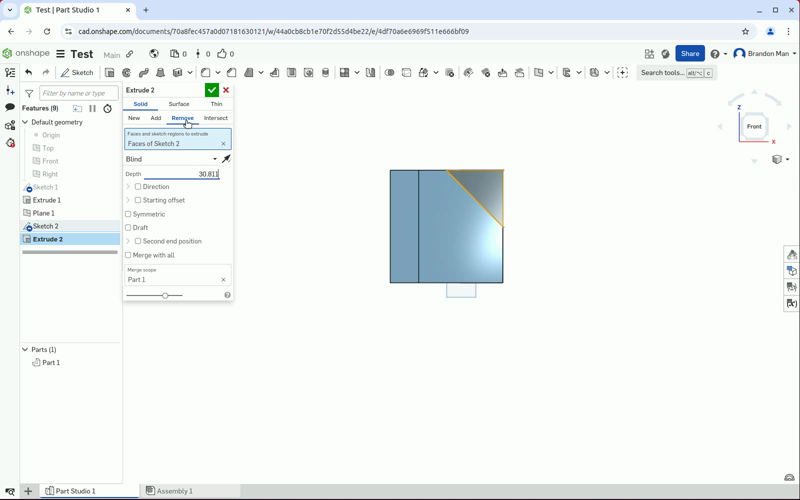
key(tab, 6)
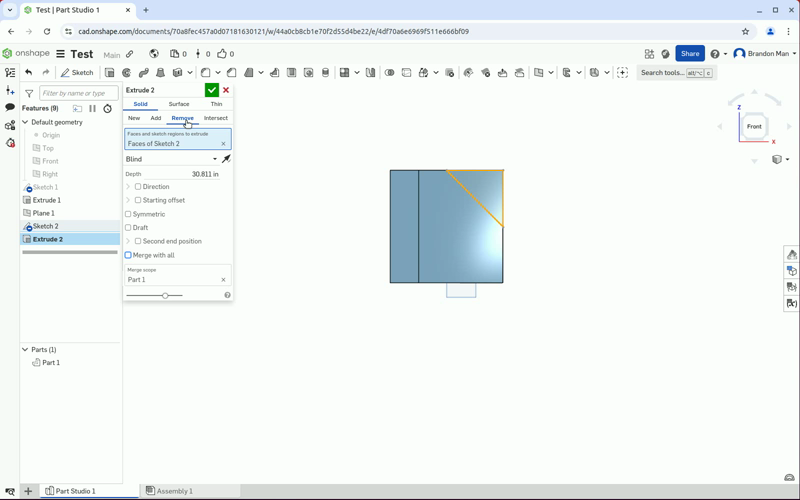
key(space)
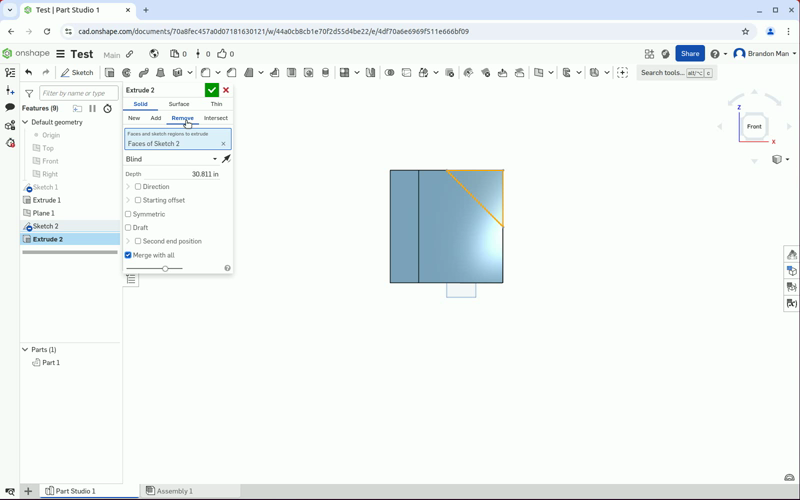
key(enter)
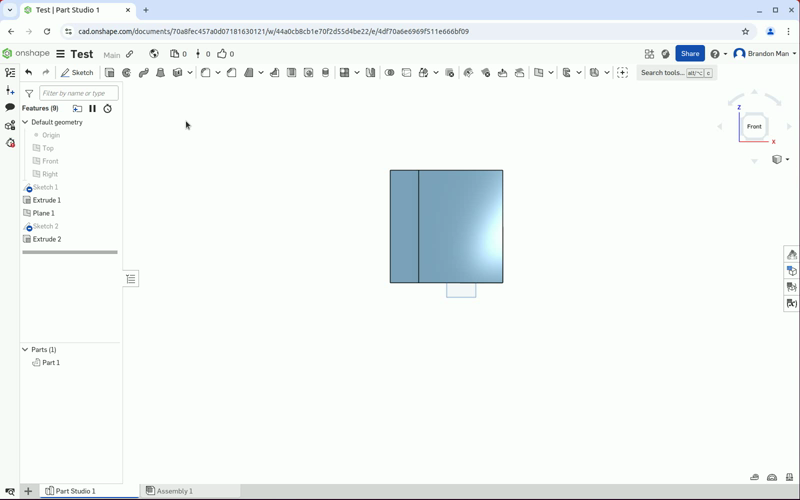
key(shift+h)
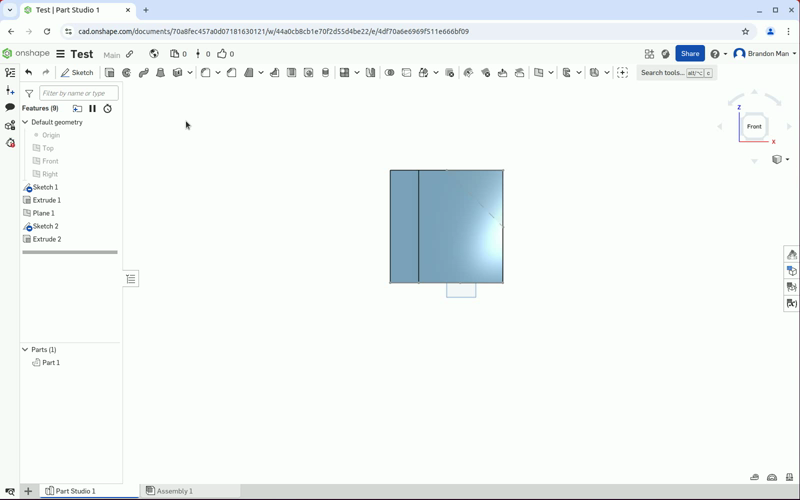
key(shift+h)
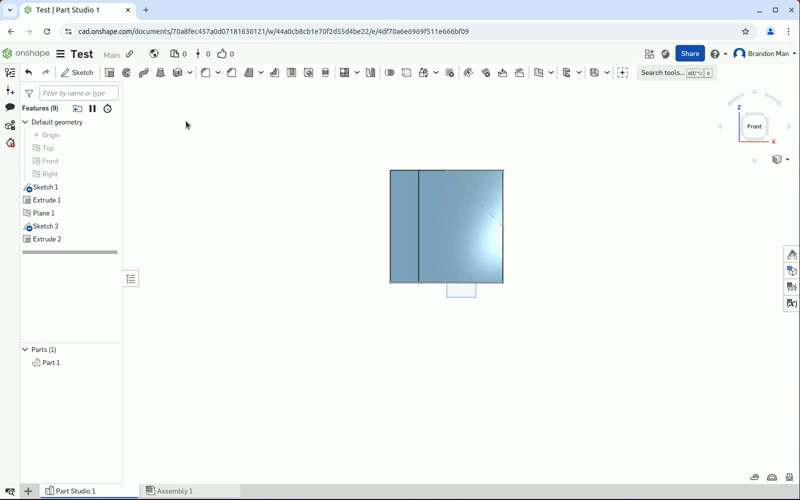
key(shift+7)
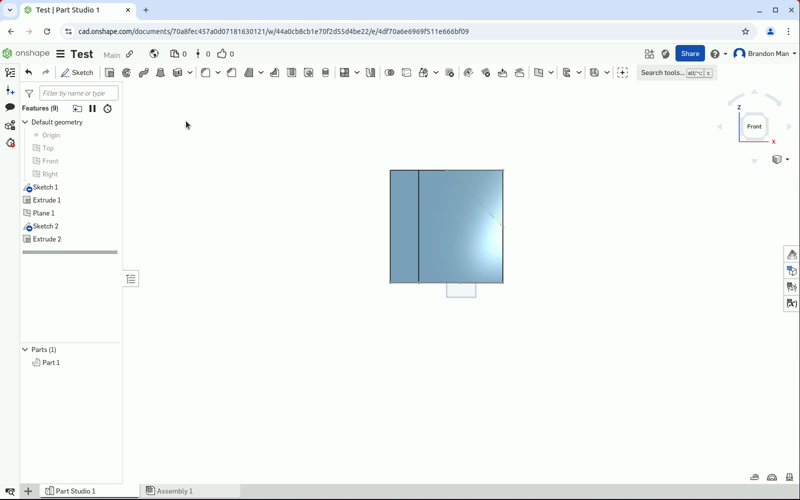
key(left, 2)
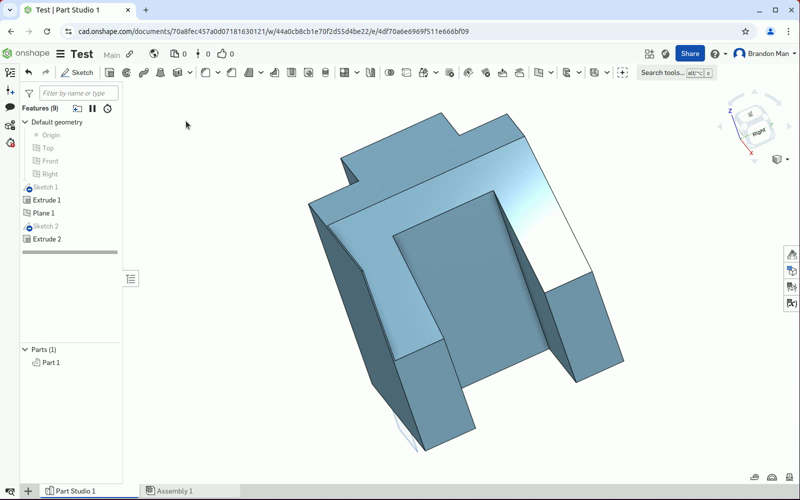
key(down, 2)
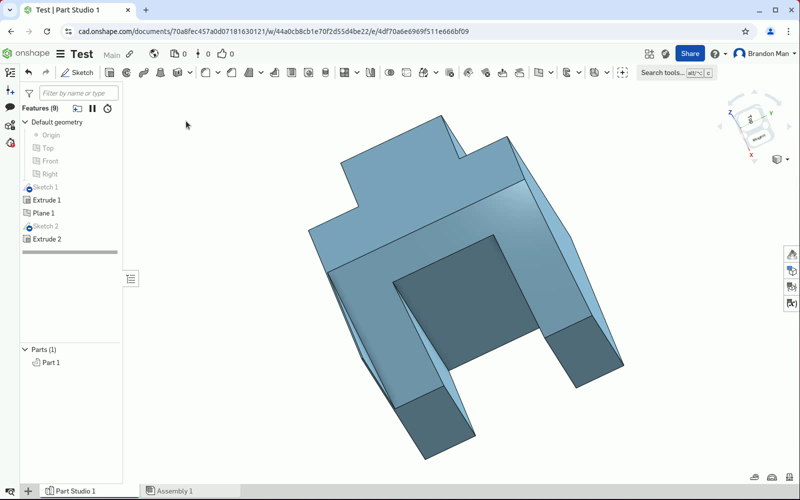
key(up, 2)
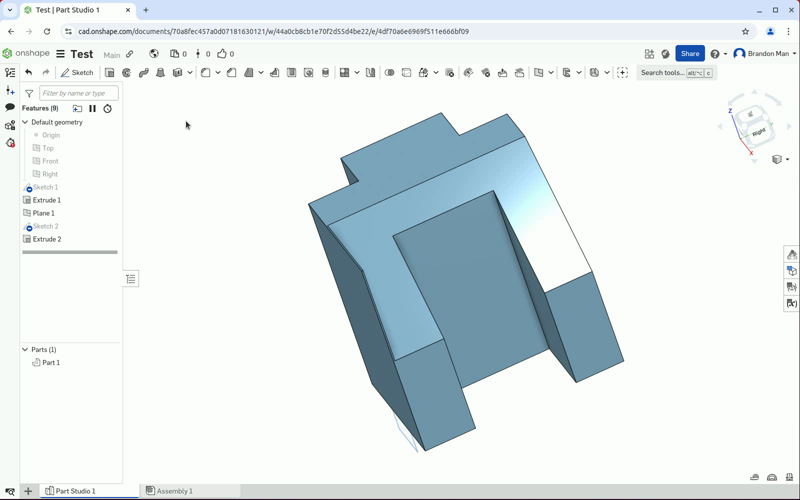
key(right, 2)
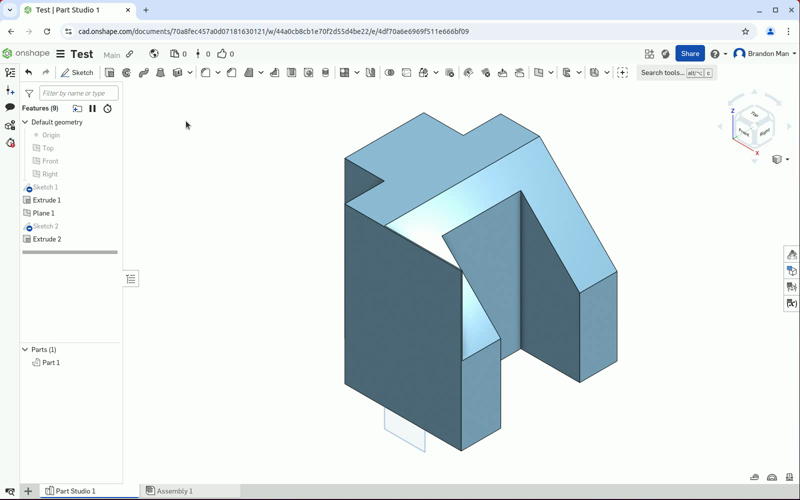
mouse_move(73, 189)
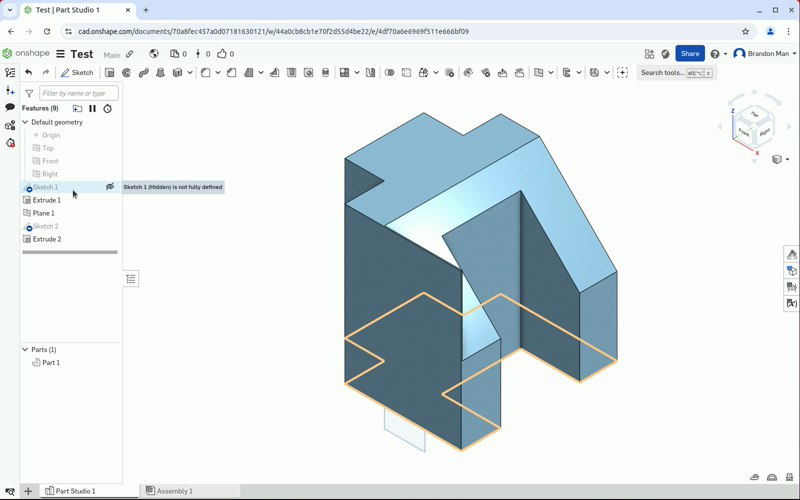
click(73, 189)